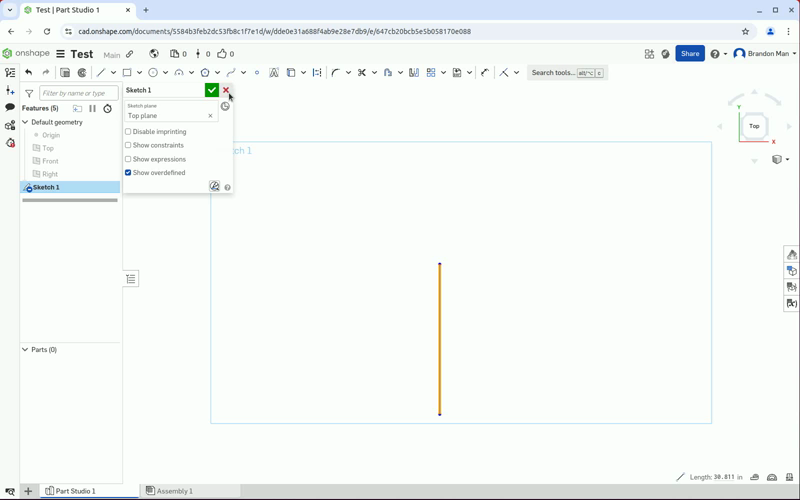
key(shift+h)
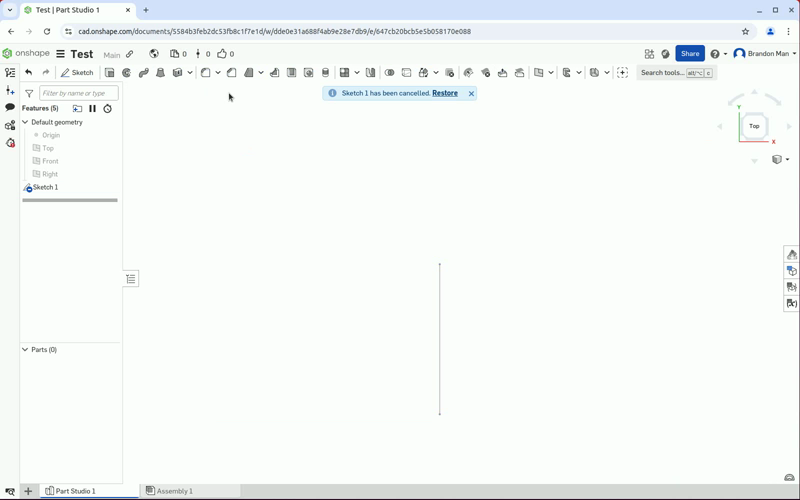
key(shift+s)
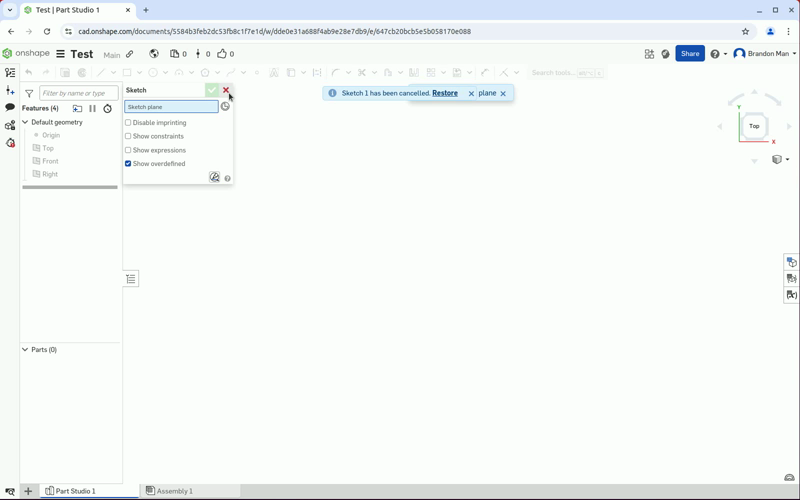
mouse_move(73, 150)
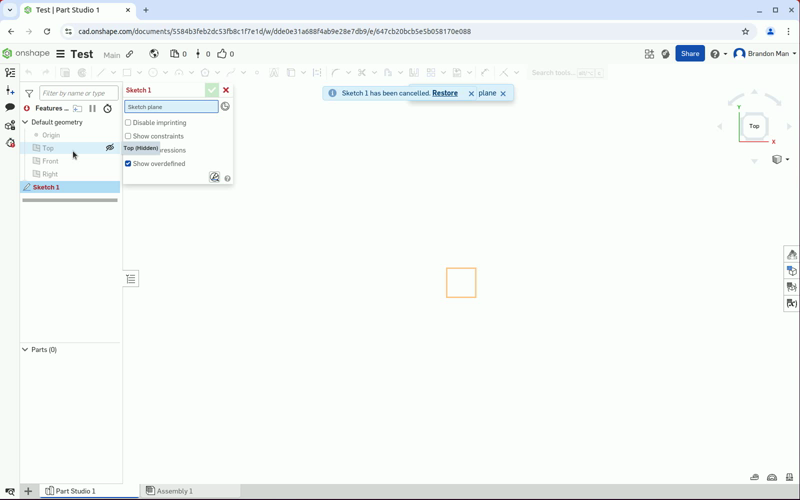
click(73, 150)
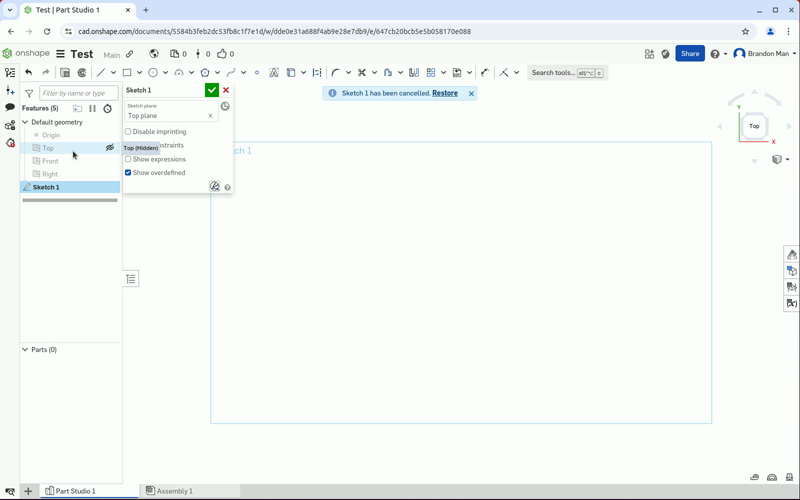
mouse_move(73, 352)
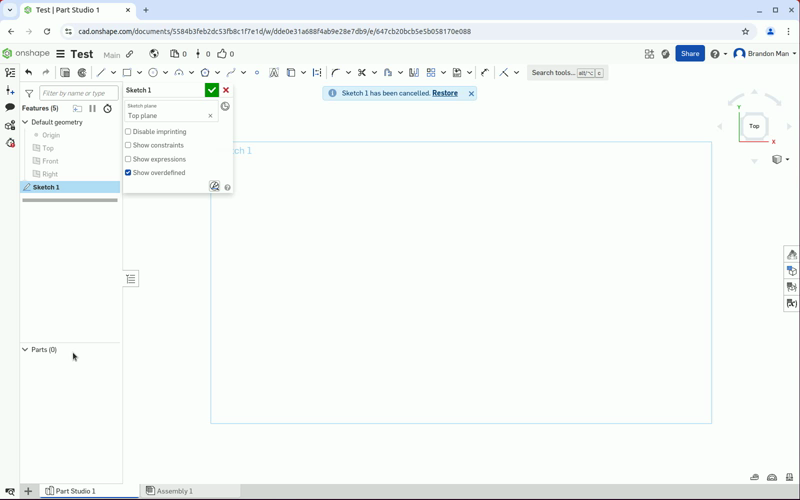
key(y)
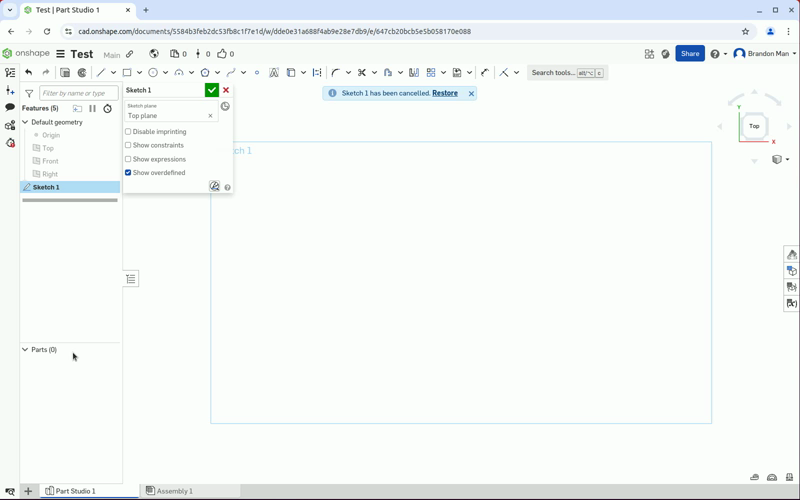
key(l)
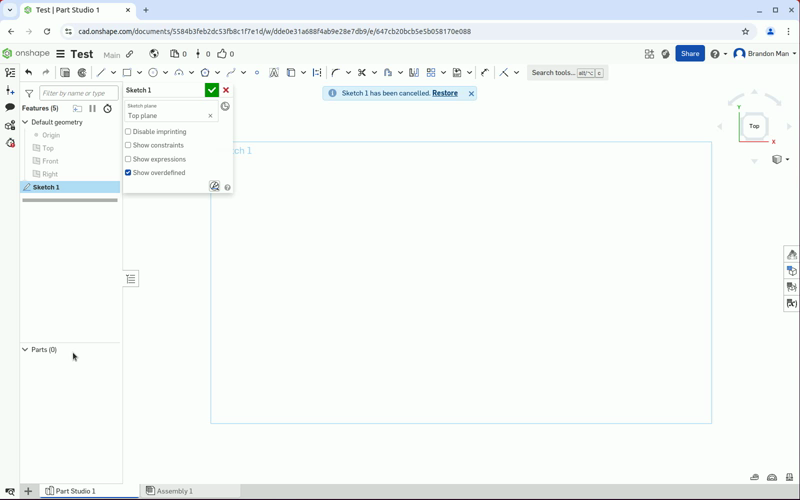
key_down(shift)
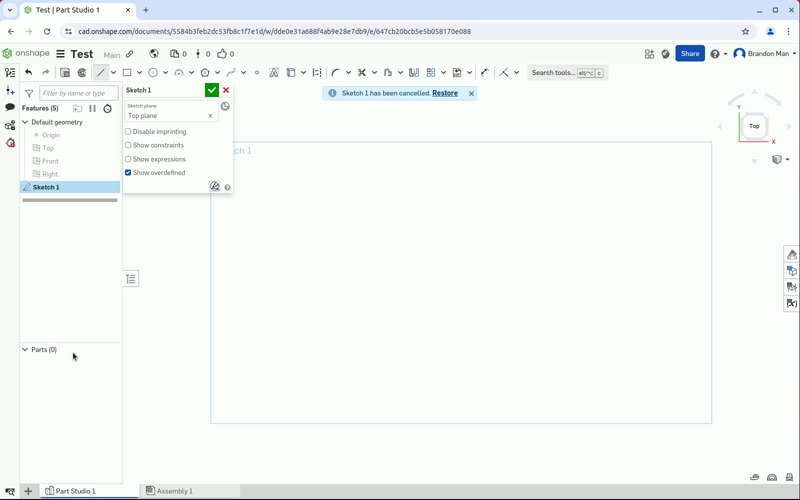
mouse_move(370, 351)
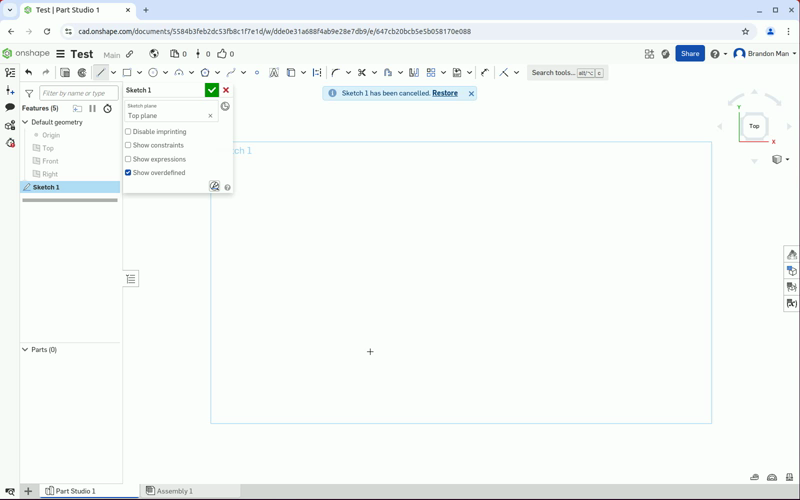
click(370, 351)
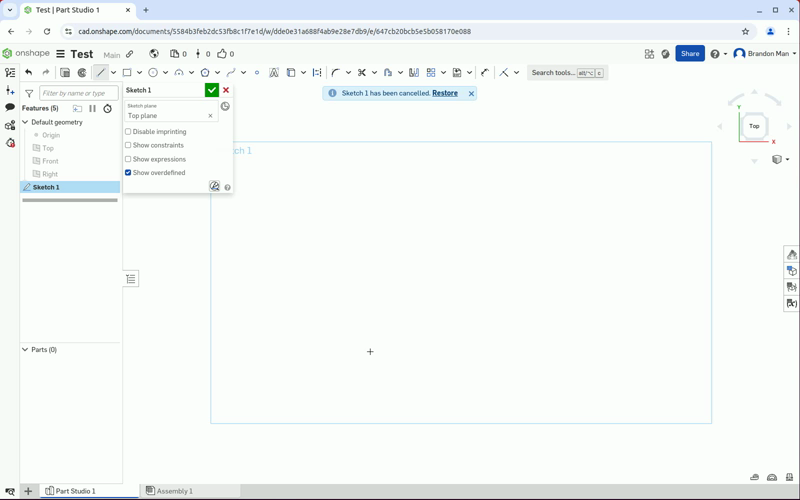
key_up(shift)
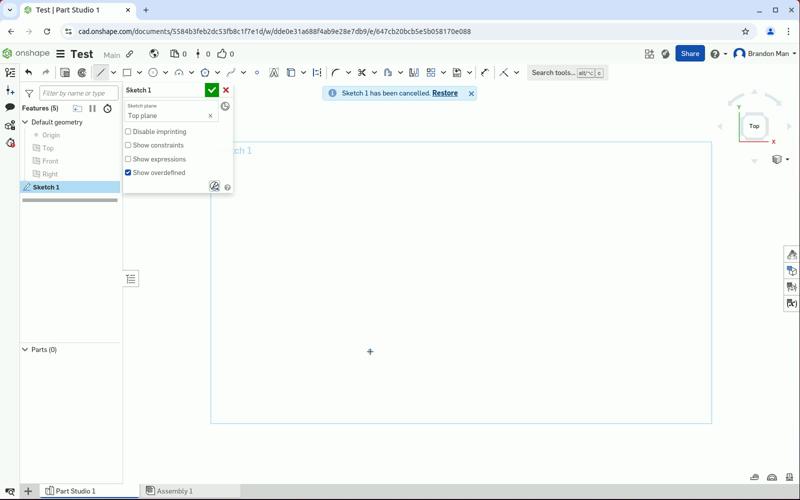
key_down(shift)
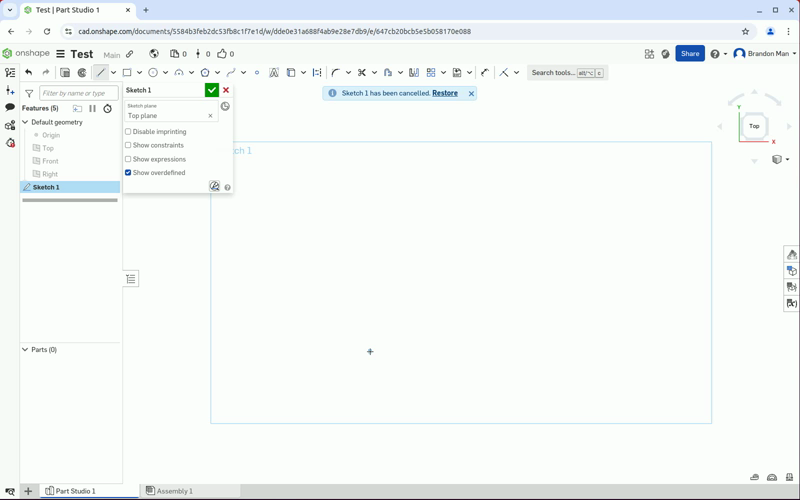
mouse_move(550, 351)
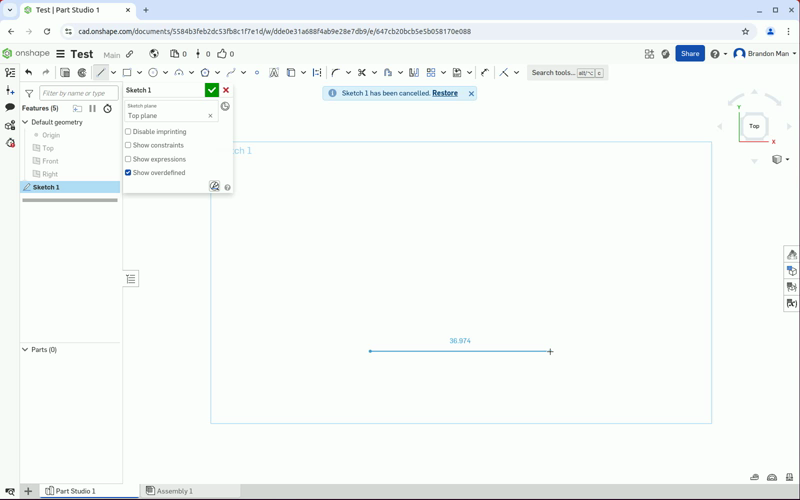
click(550, 351)
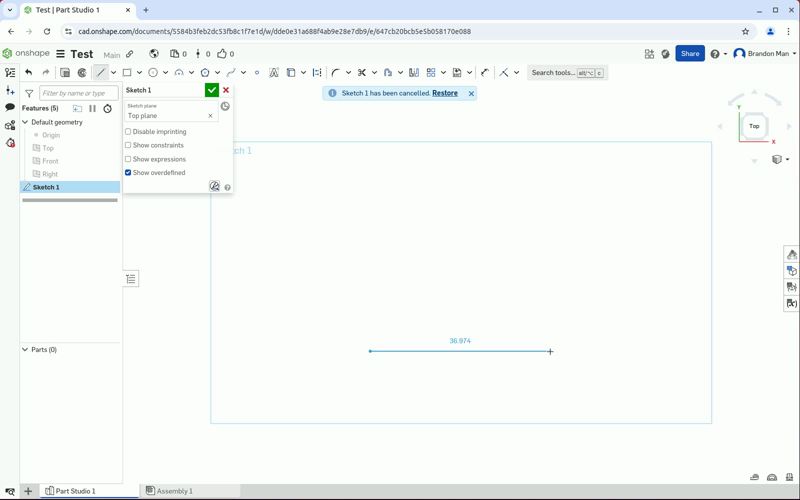
key_up(shift)
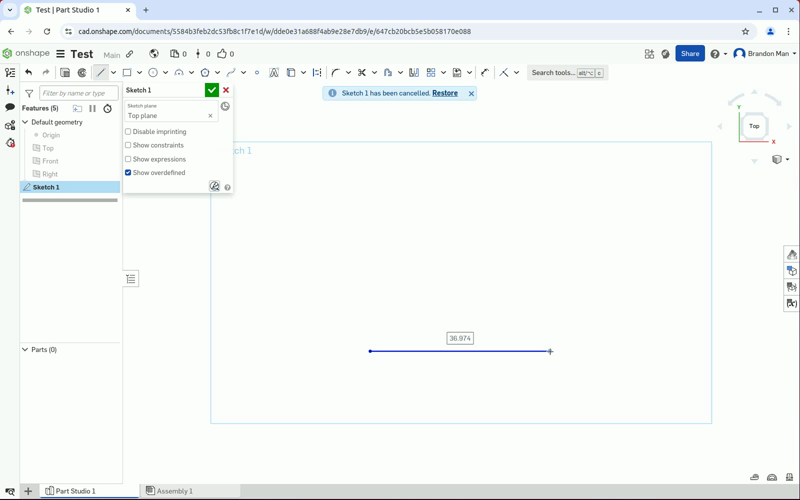
key_down(shift)
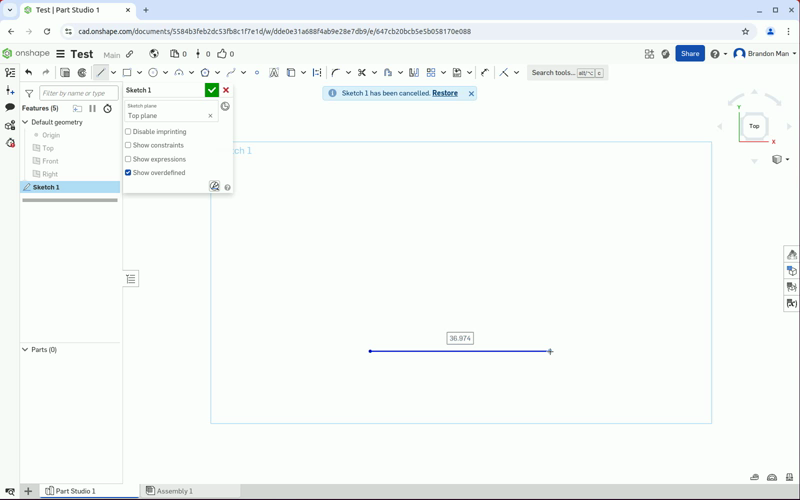
mouse_move(550, 216)
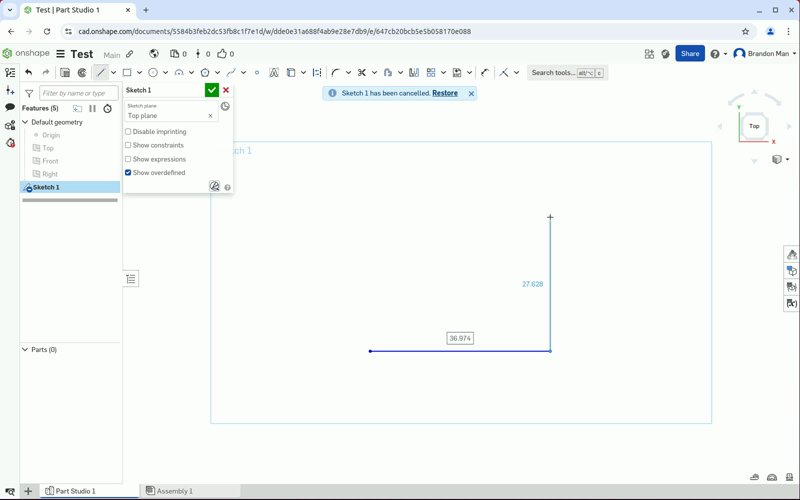
click(550, 216)
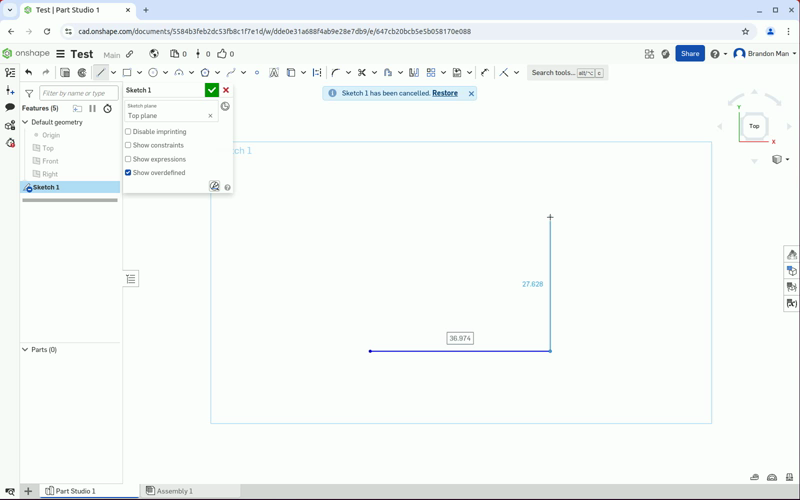
key_up(shift)
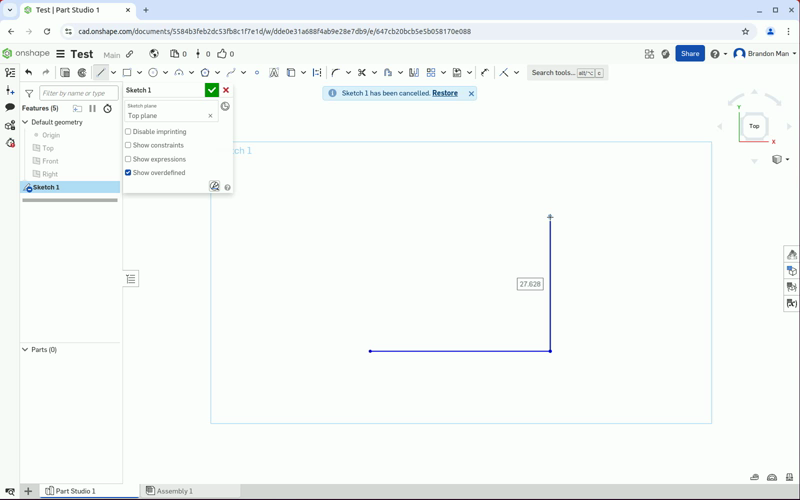
key_down(shift)
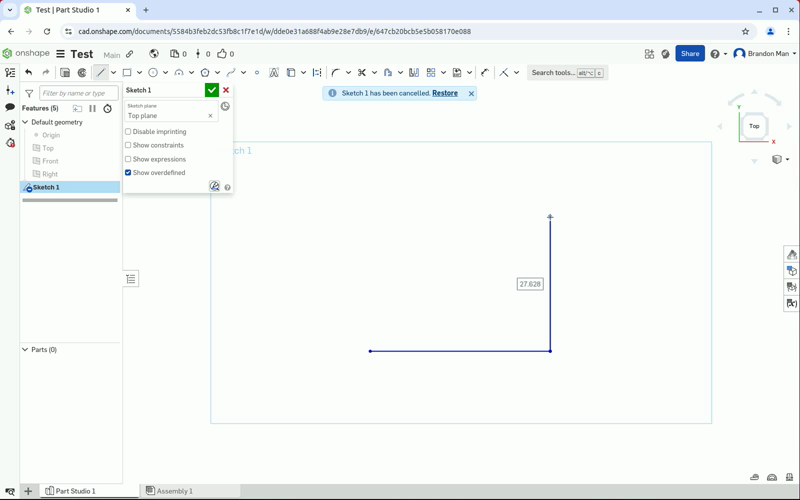
mouse_move(370, 216)
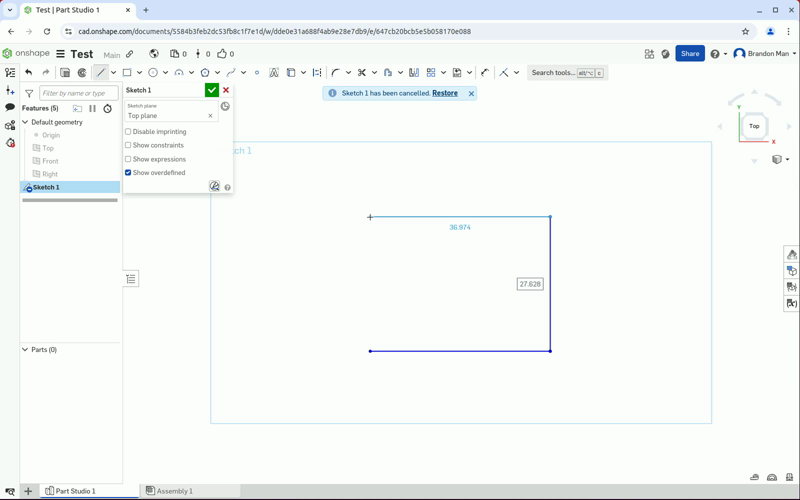
click(370, 216)
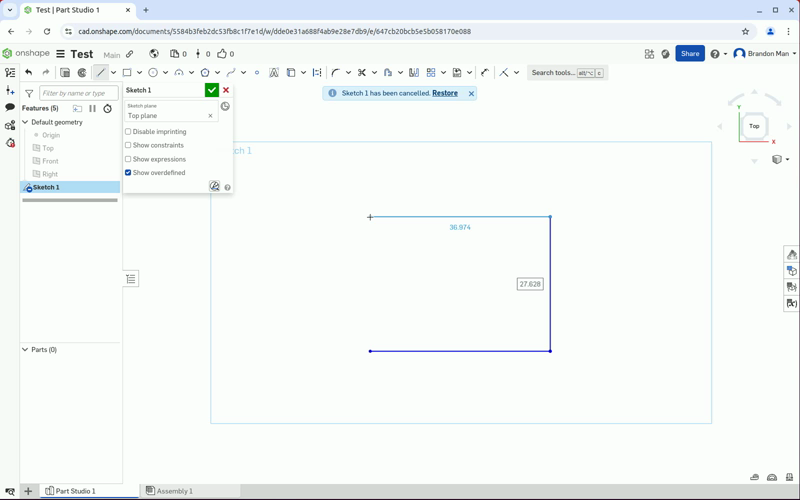
key_up(shift)
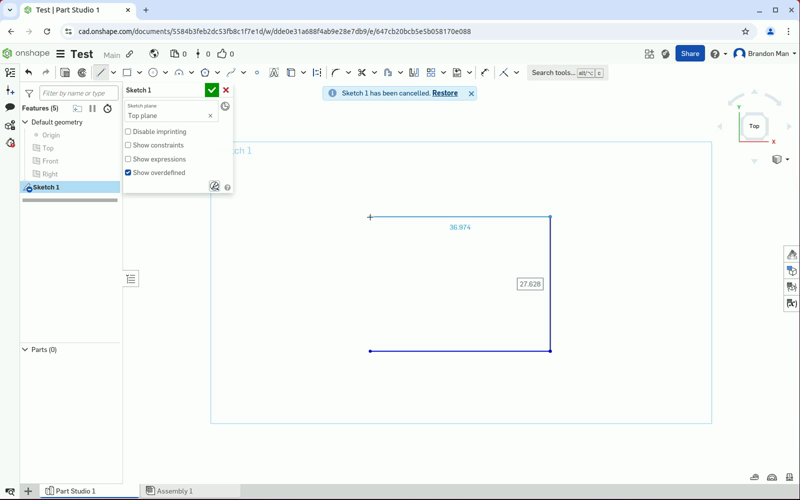
key_down(shift)
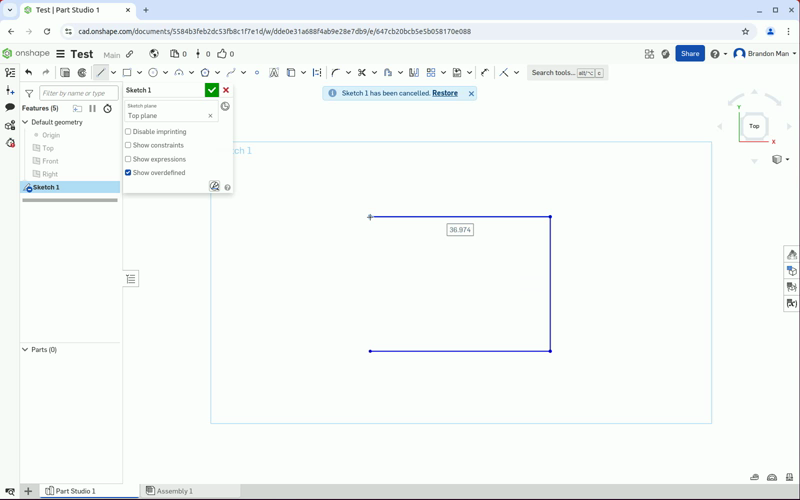
mouse_move(370, 351)
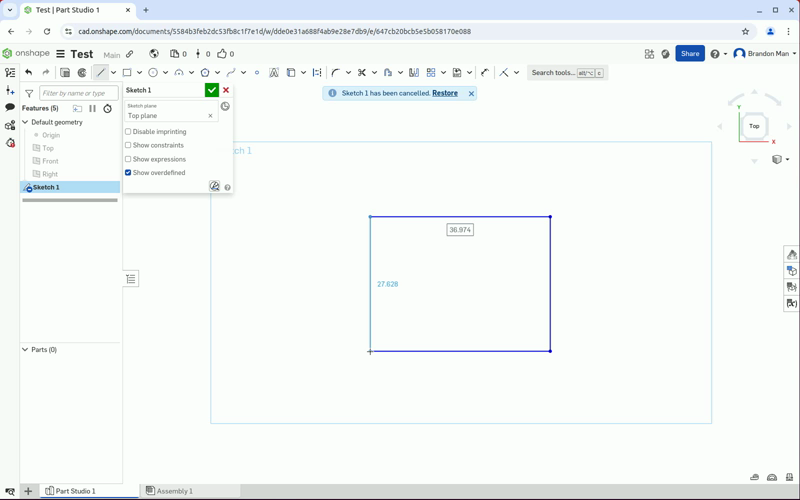
key_up(shift)
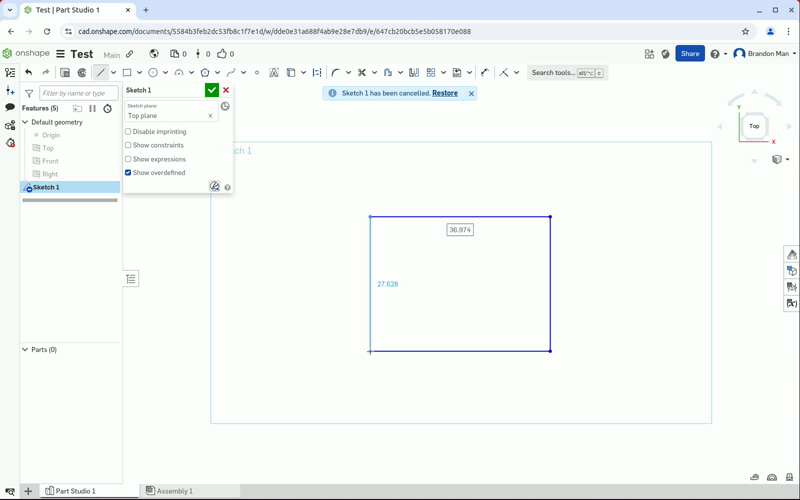
click(370, 351)
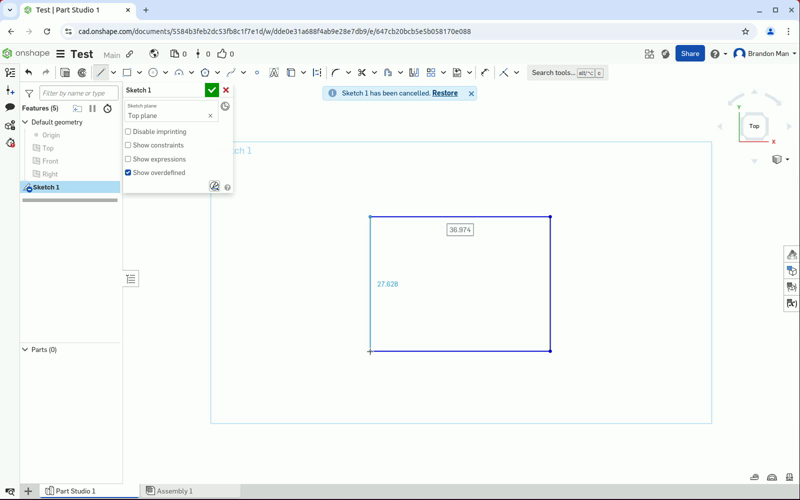
key(esc)
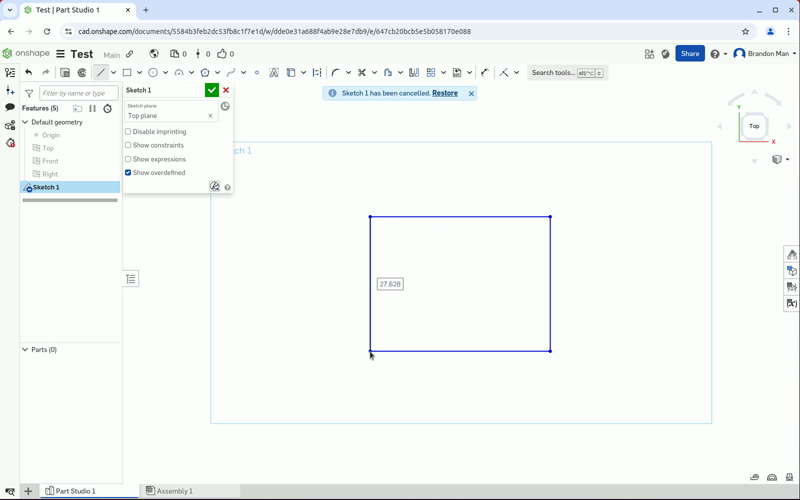
mouse_move(478, 296)
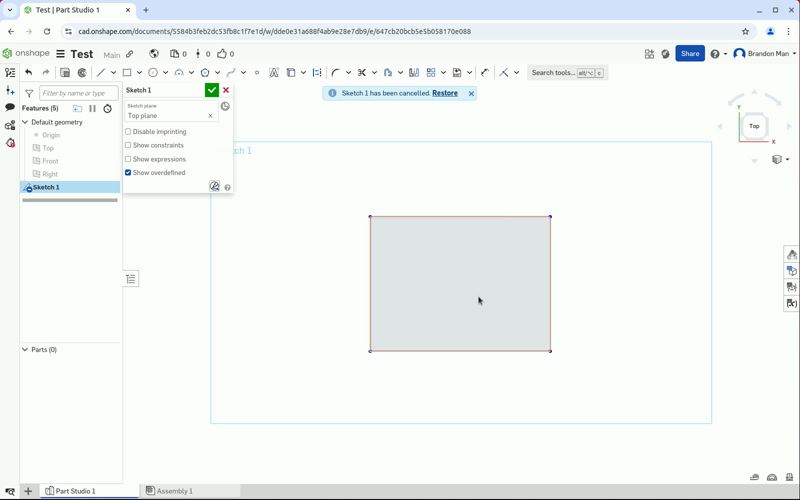
click(478, 296)
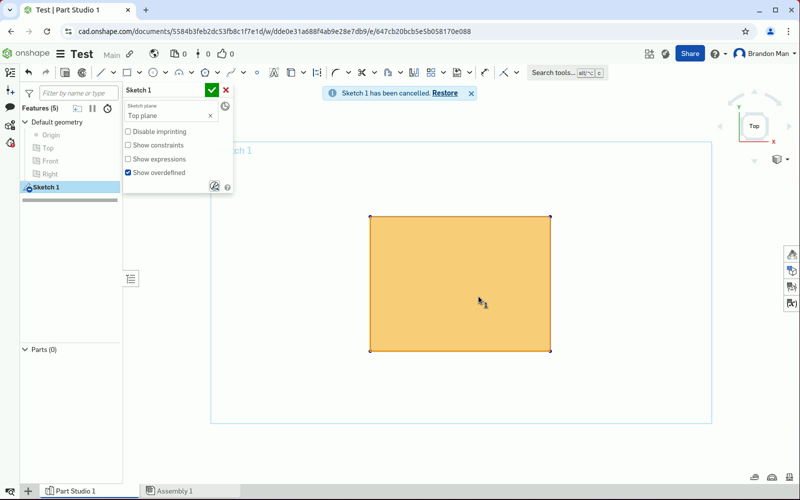
mouse_move(73, 352)
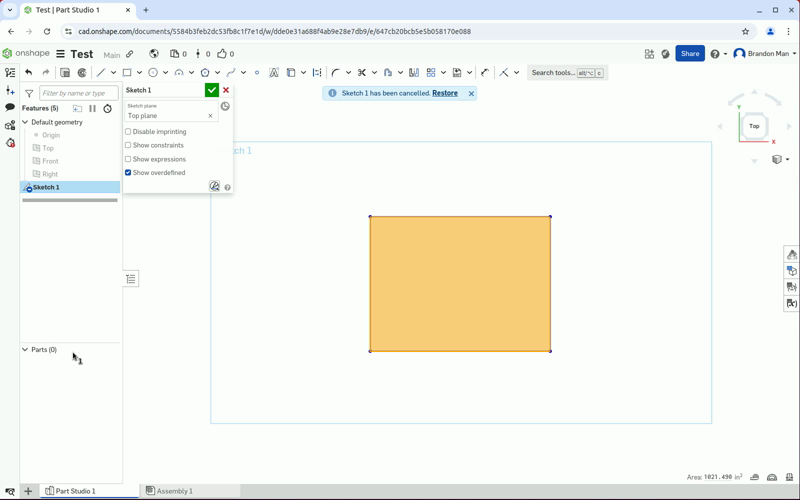
key(shift+y)
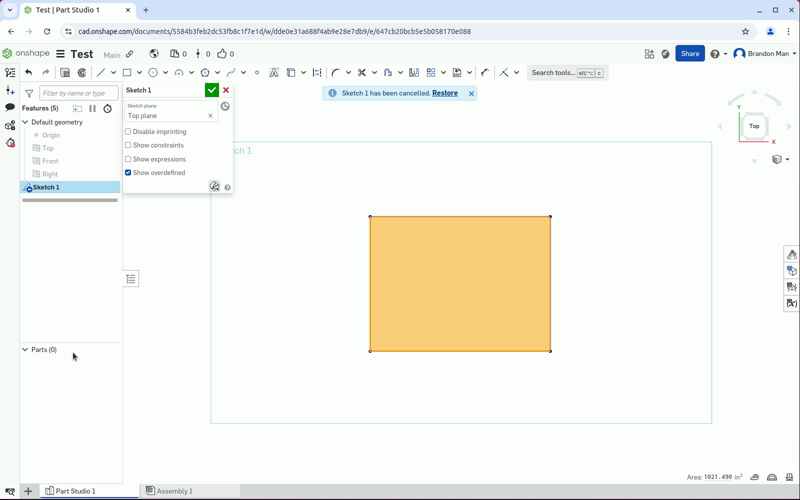
key(shift+e)
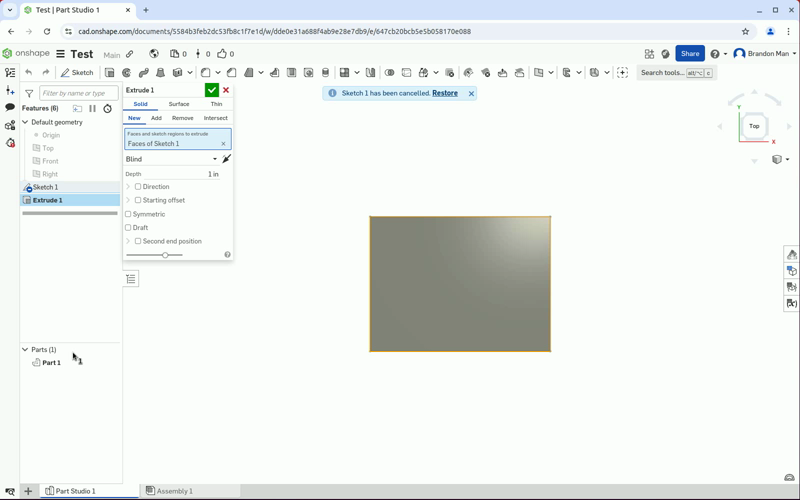
mouse_move(143, 106)
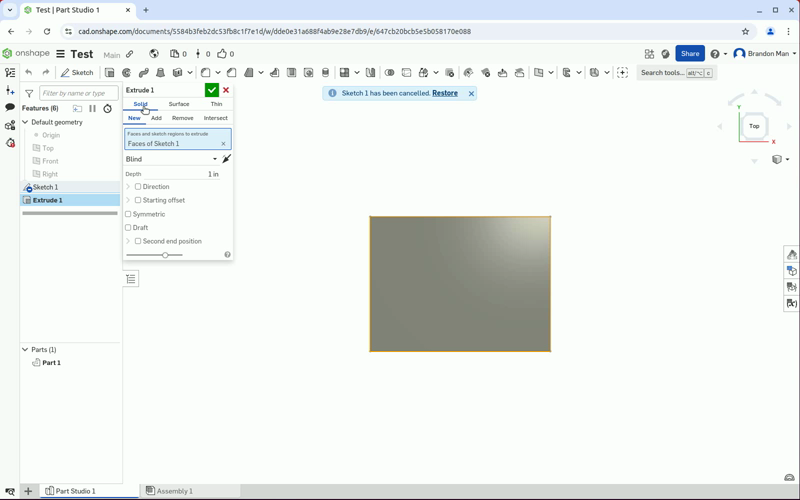
click(143, 106)
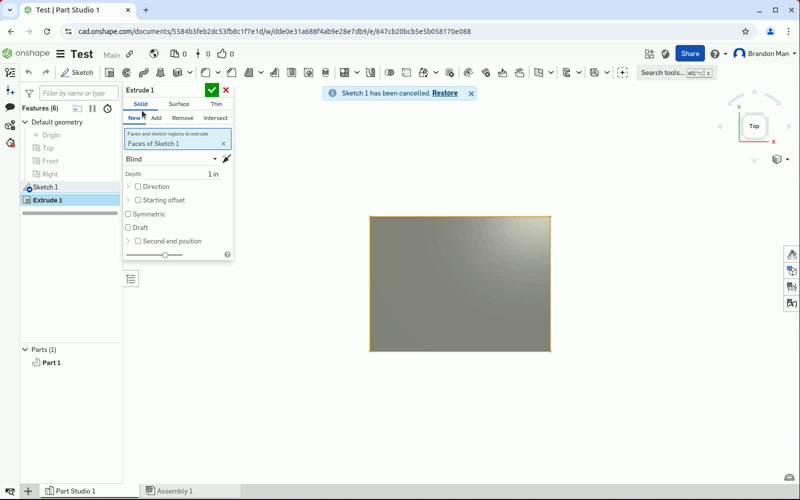
mouse_move(137, 120)
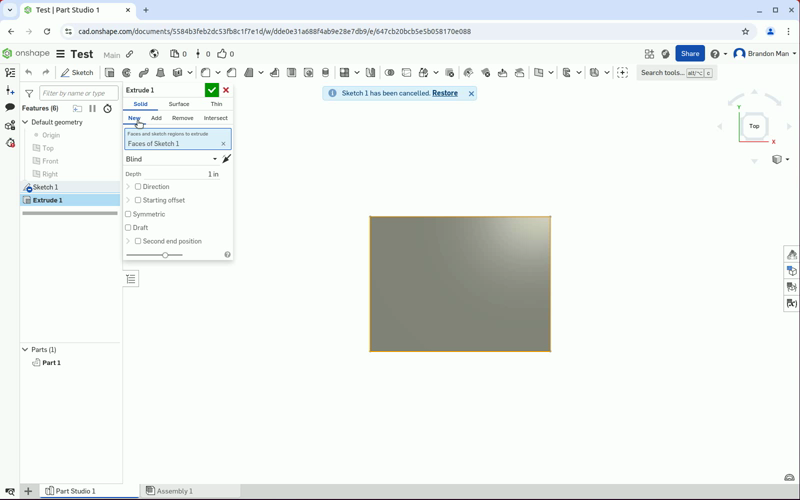
click(137, 120)
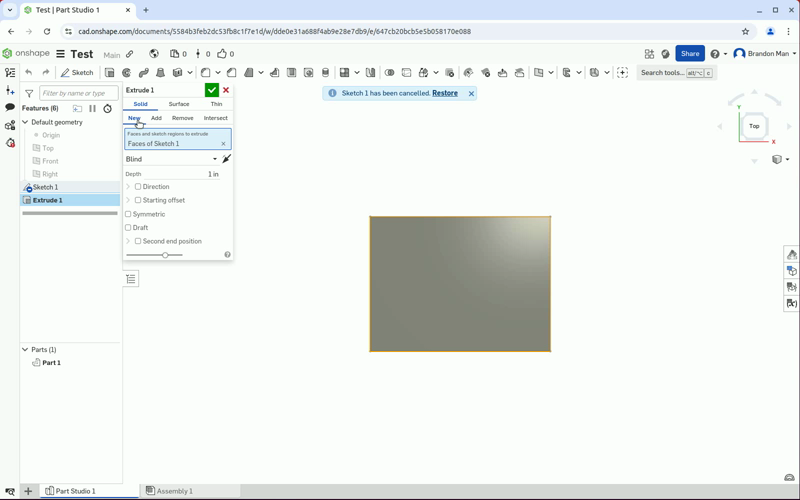
key(tab, 4)
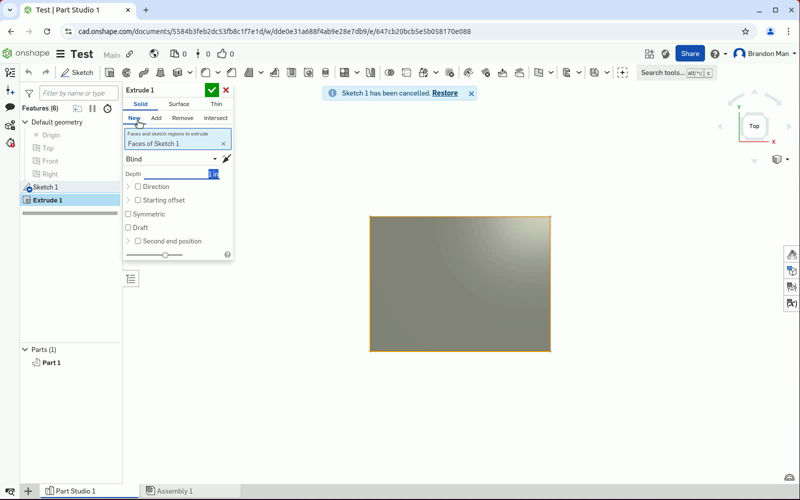
text(23.108)
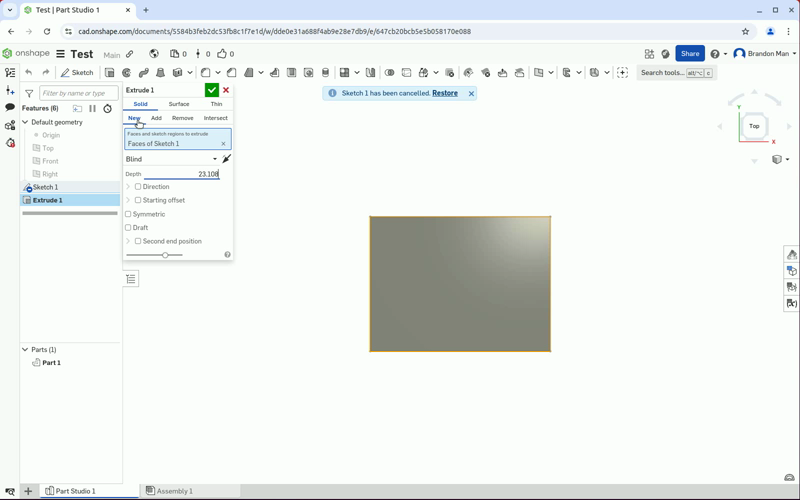
key(enter)
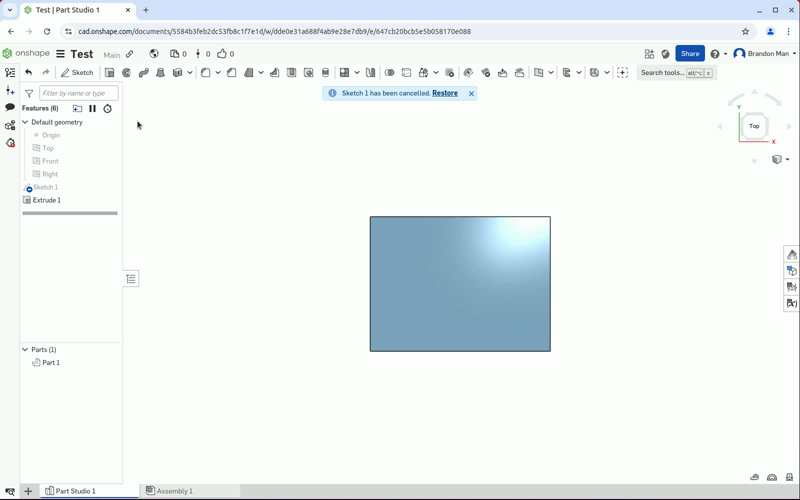
key(shift+h)
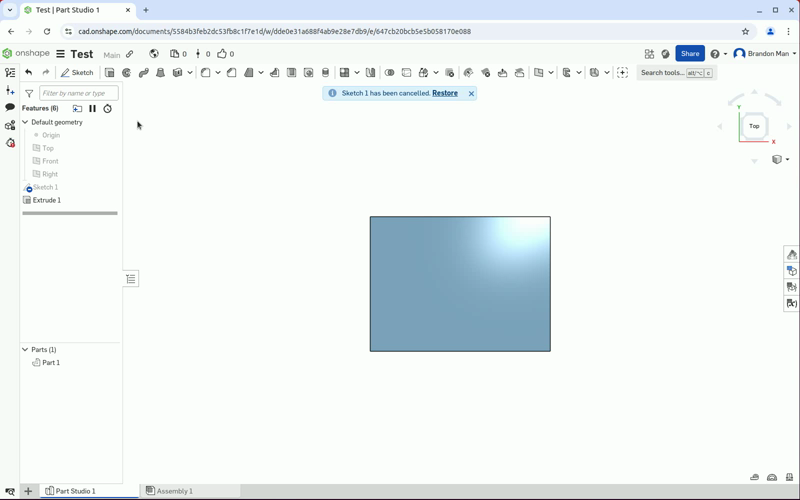
key(shift+h)
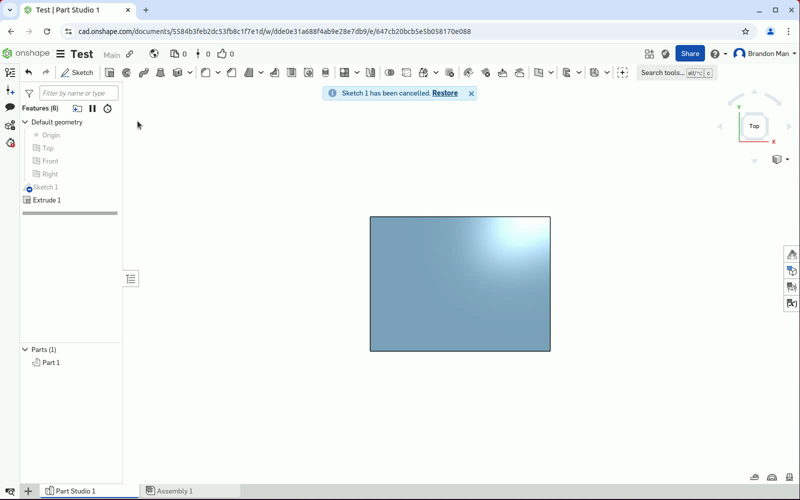
mouse_move(73, 189)
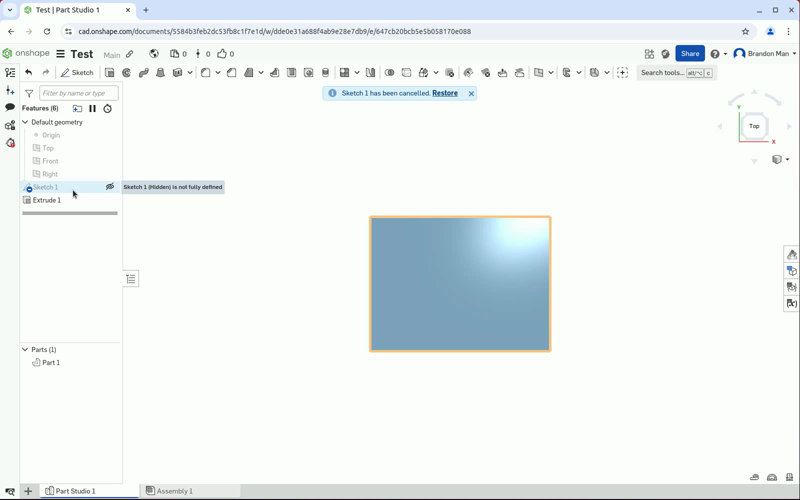
click(73, 189)
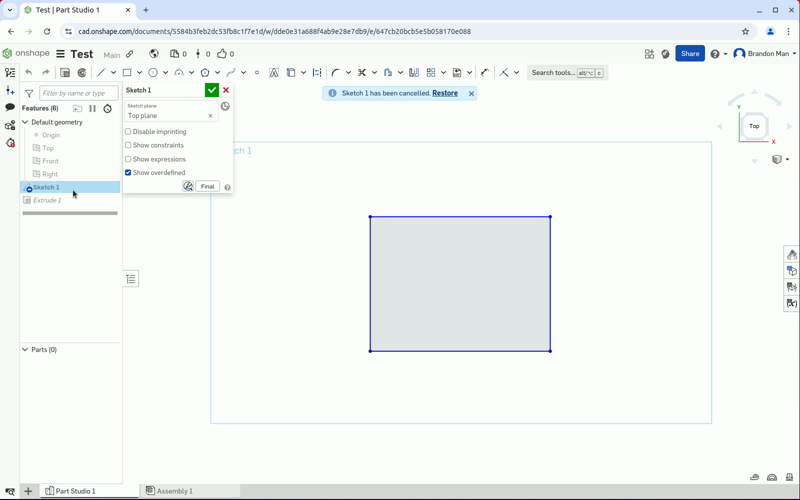
mouse_move(229, 92)
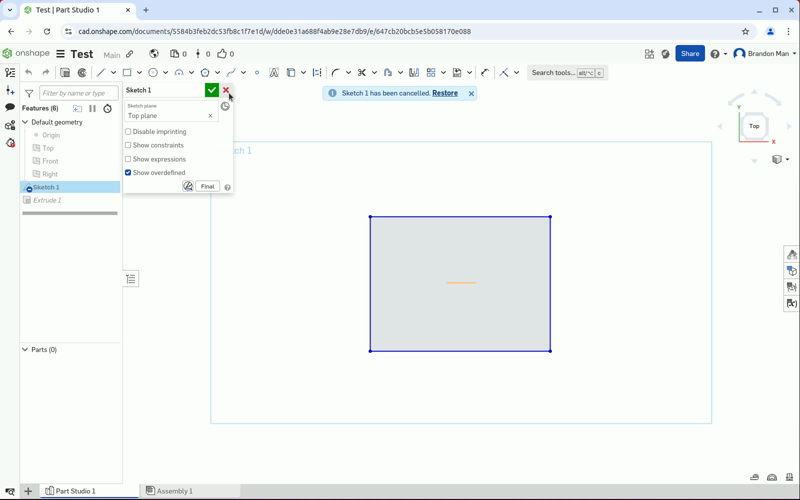
click(229, 92)
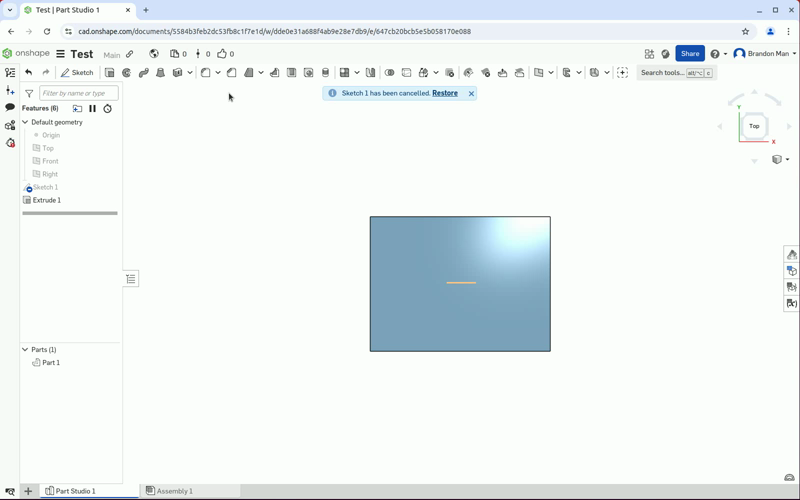
mouse_move(541, 75)
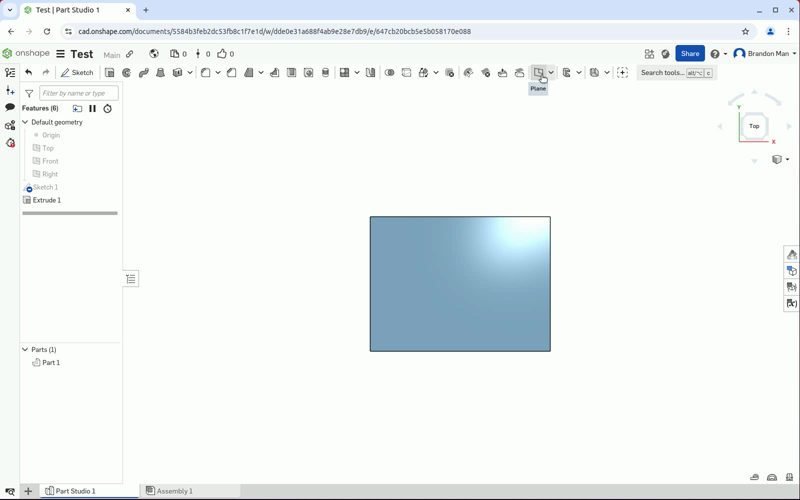
click(541, 75)
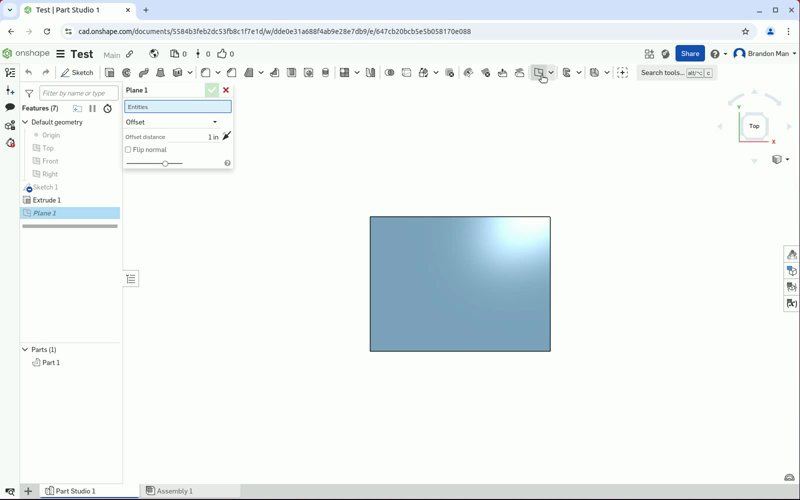
mouse_move(73, 150)
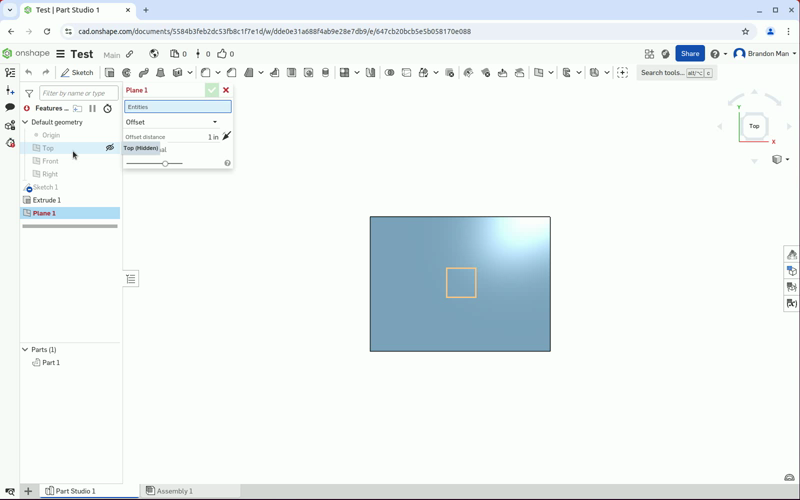
click(73, 150)
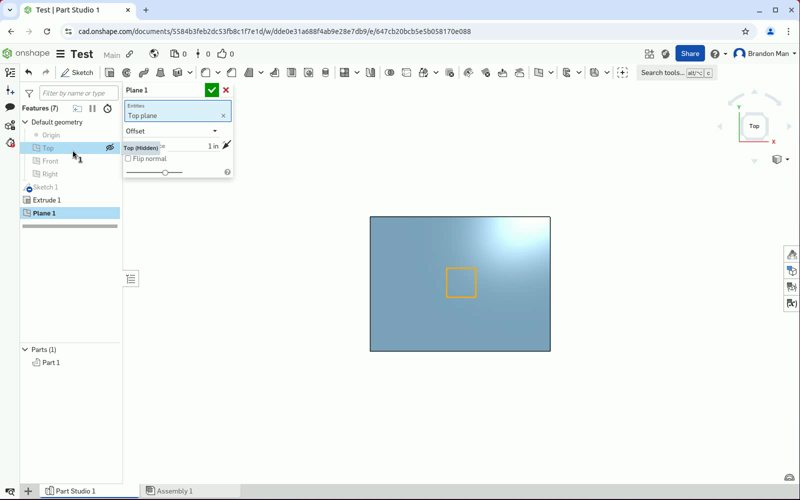
key(tab, 2)
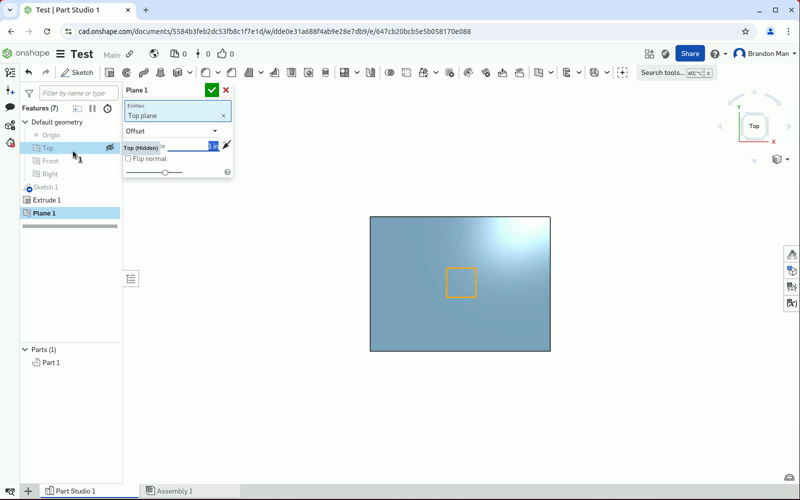
text(23.108)
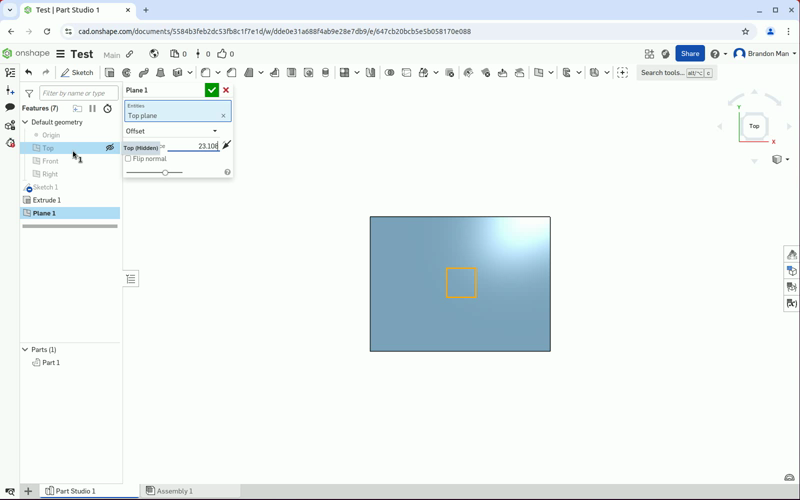
key(enter, 2)
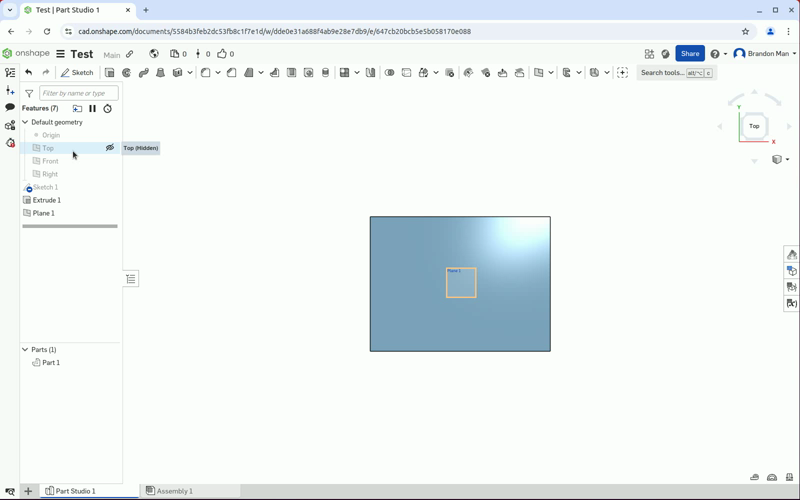
key(shift+s)
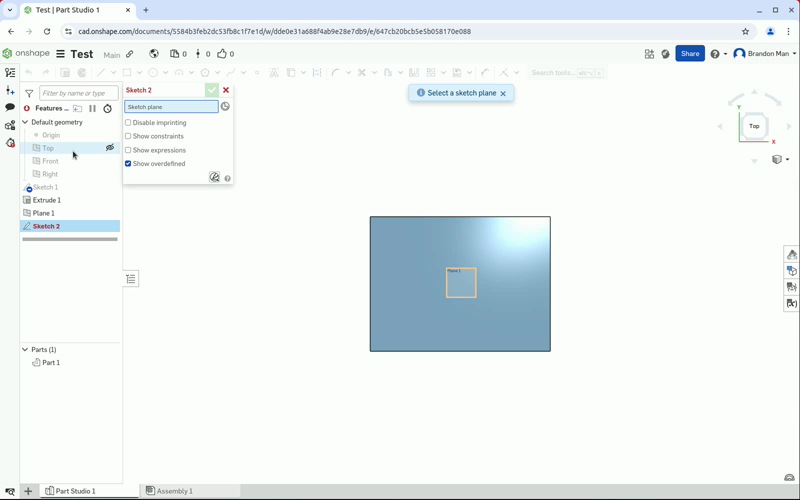
mouse_move(73, 215)
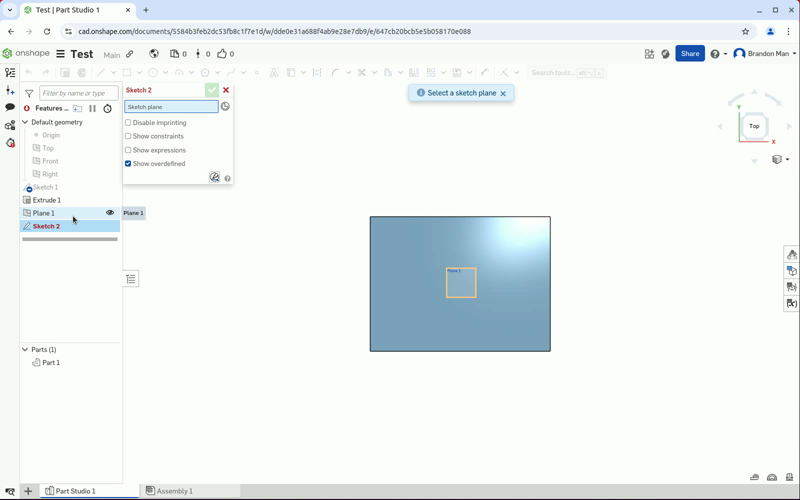
click(73, 215)
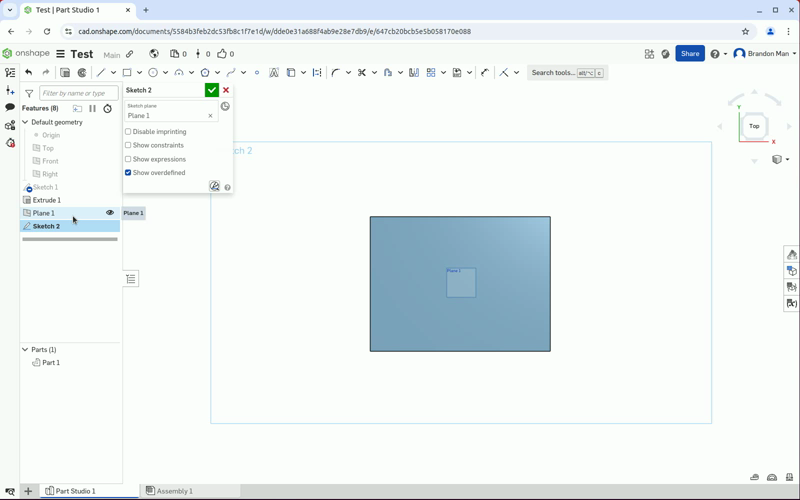
mouse_move(73, 352)
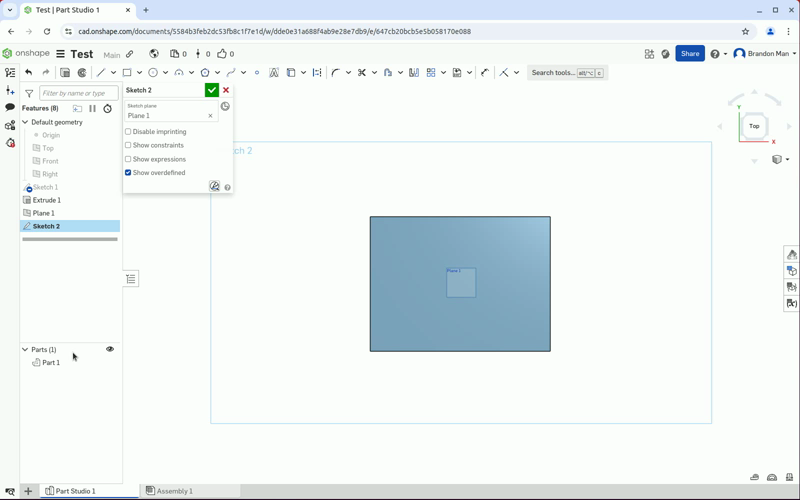
key(y)
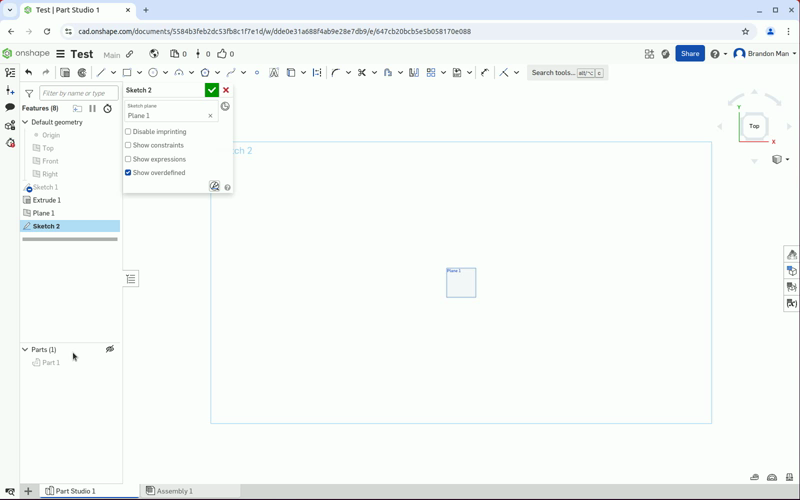
key(c)
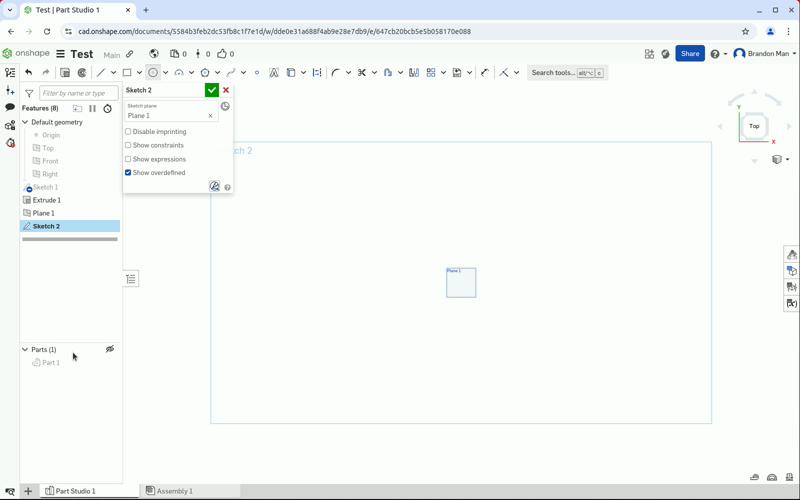
key_down(shift)
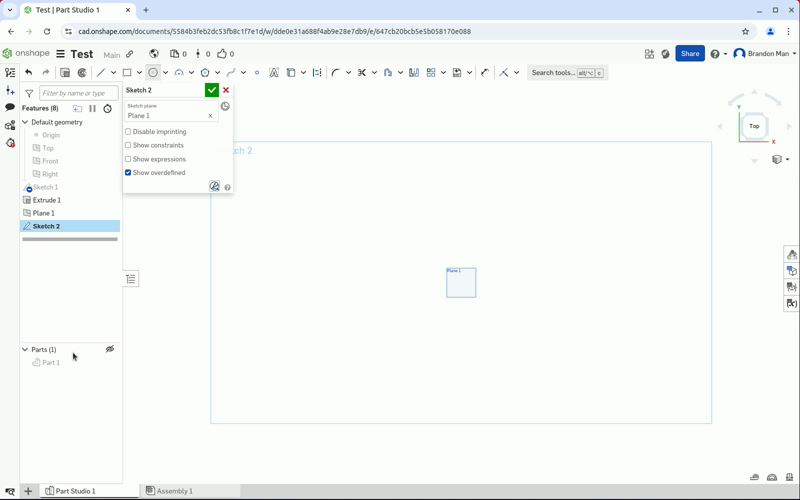
mouse_move(460, 282)
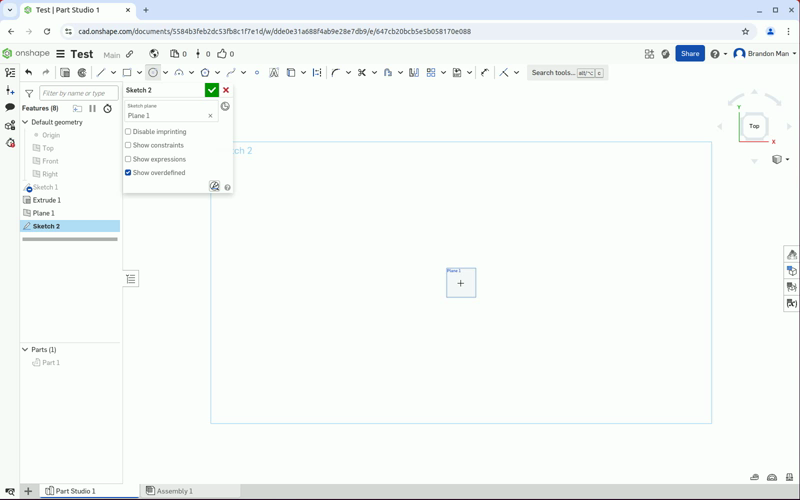
click(460, 282)
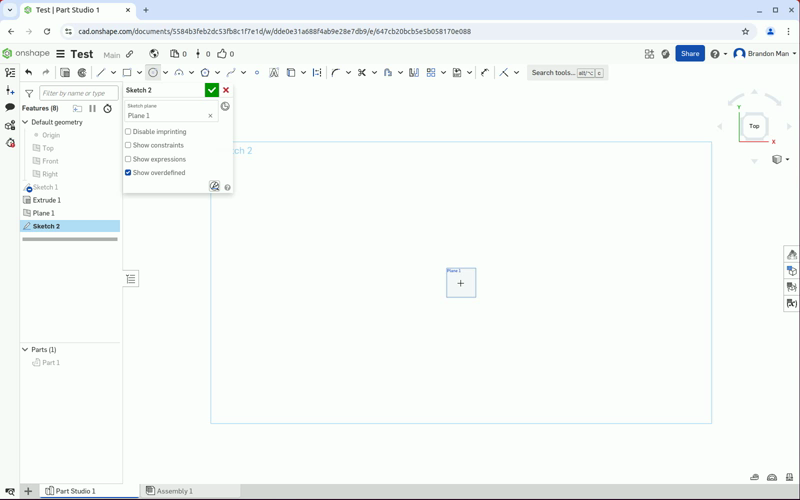
key_up(shift)
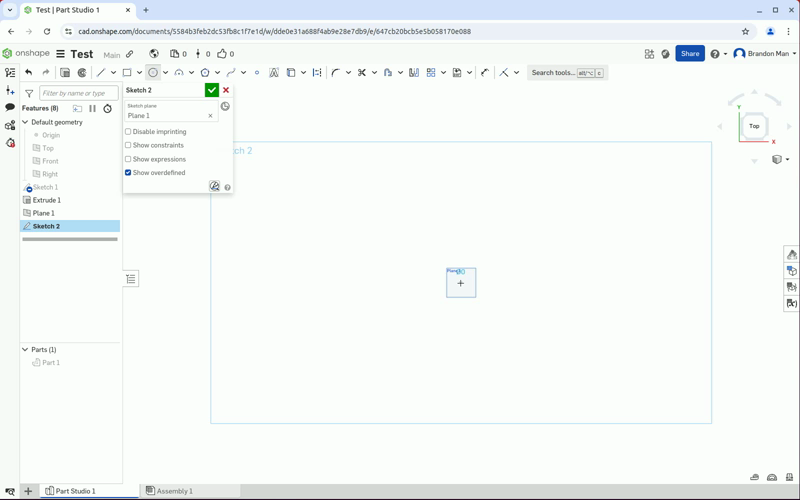
mouse_move(472, 282)
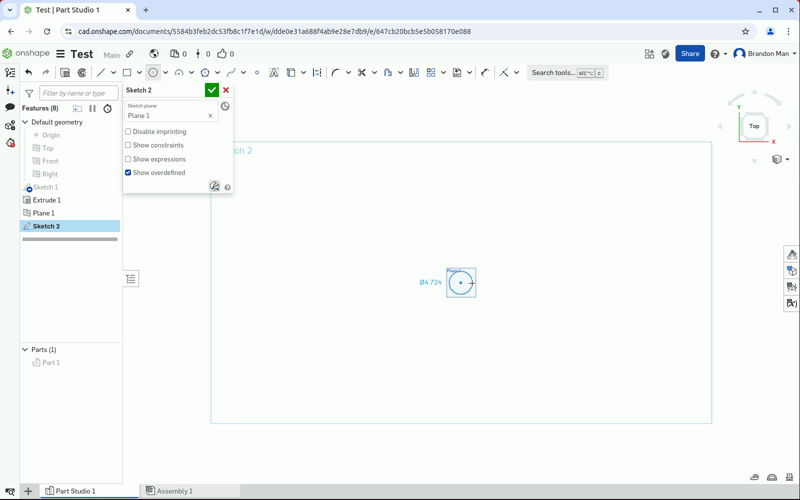
click(472, 282)
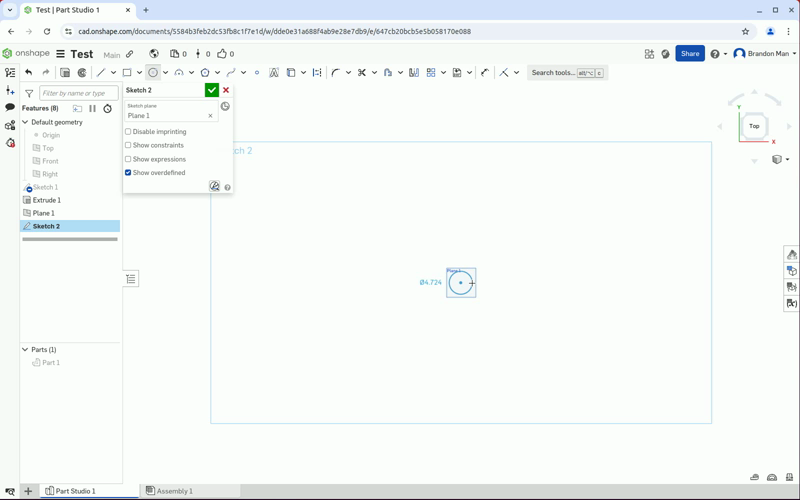
key(esc)
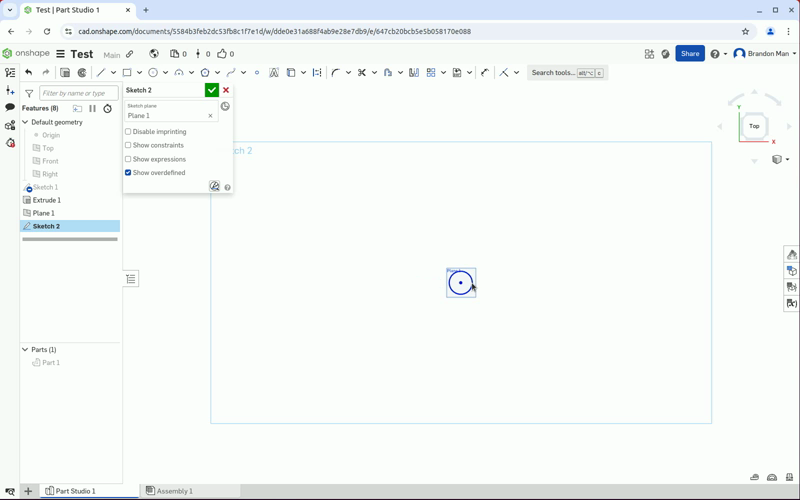
mouse_move(456, 289)
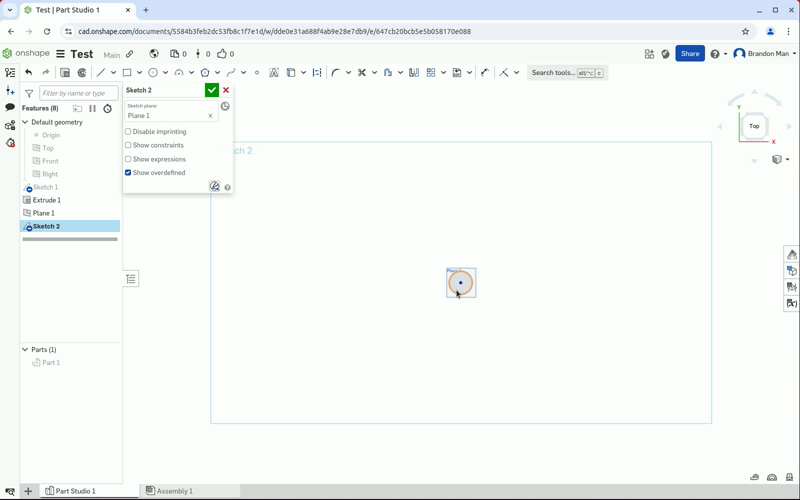
scroll(6)
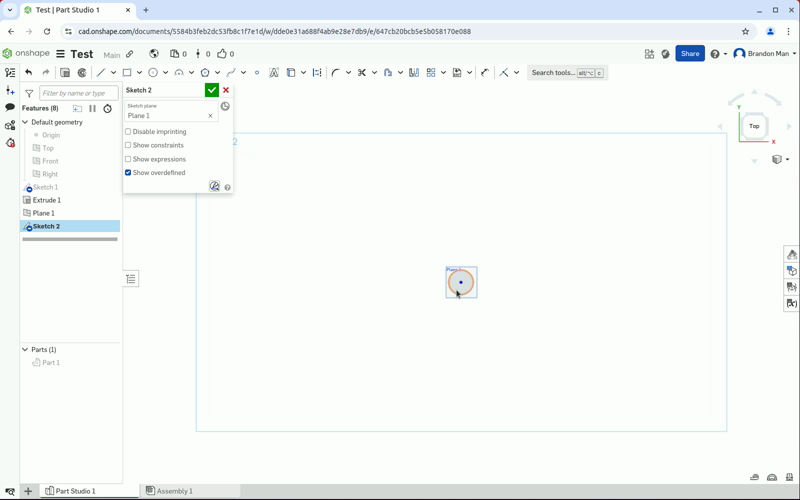
scroll(6)
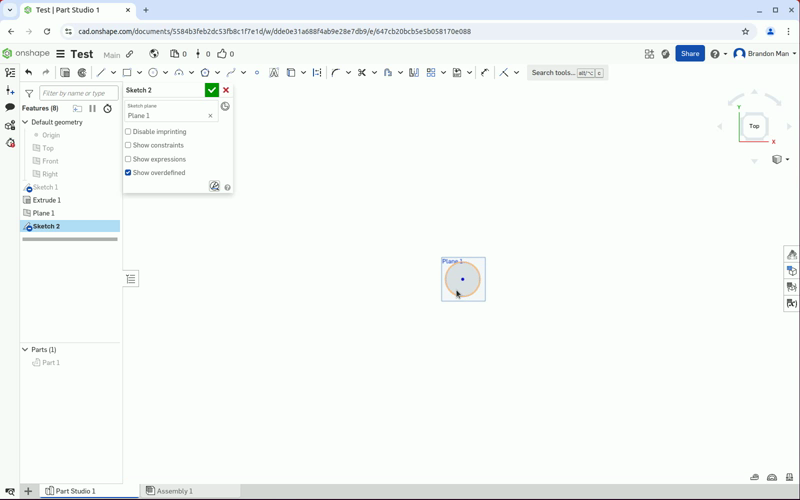
scroll(6)
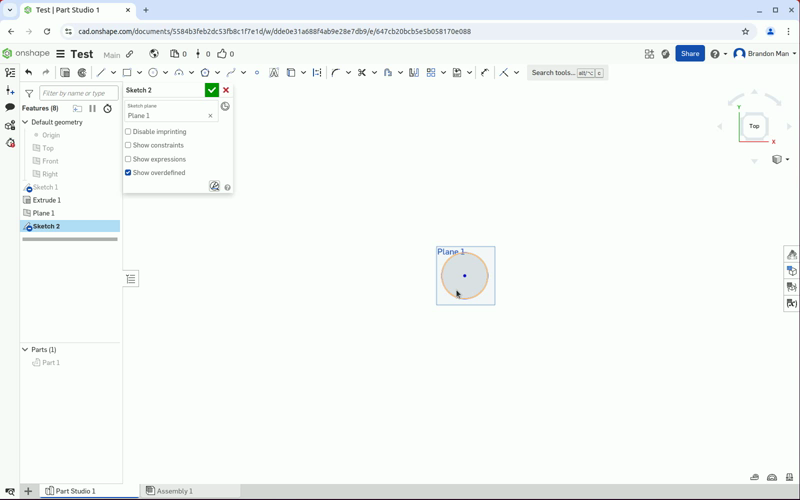
scroll(6)
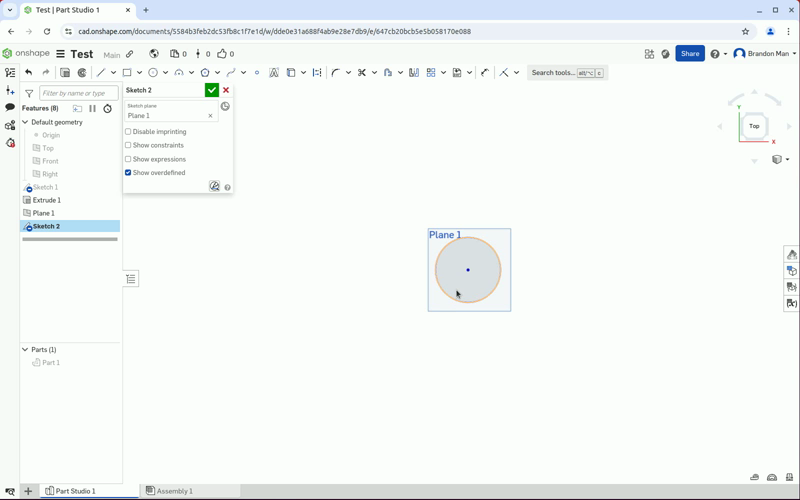
scroll(6)
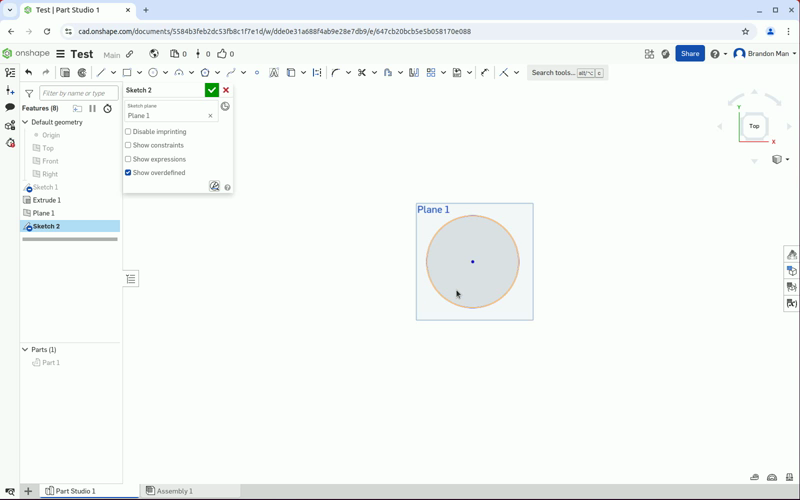
scroll(6)
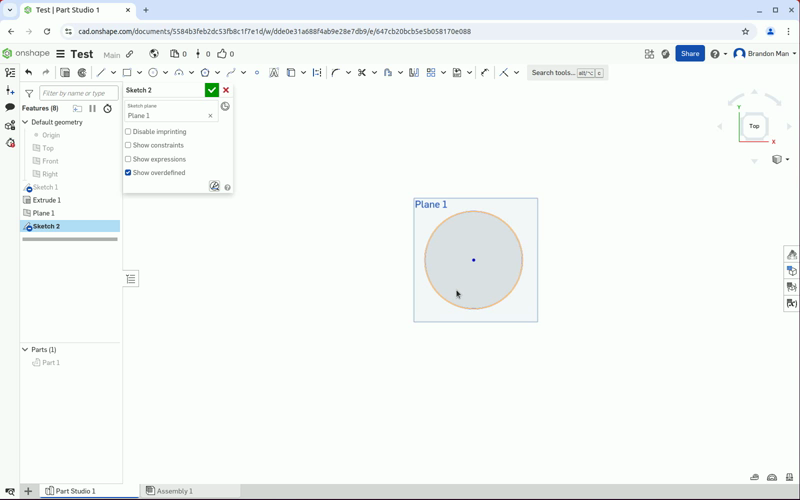
scroll(6)
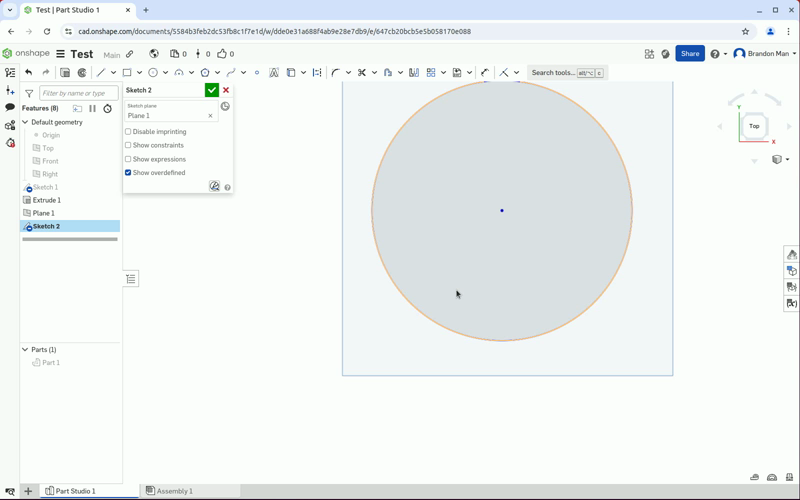
click(456, 289)
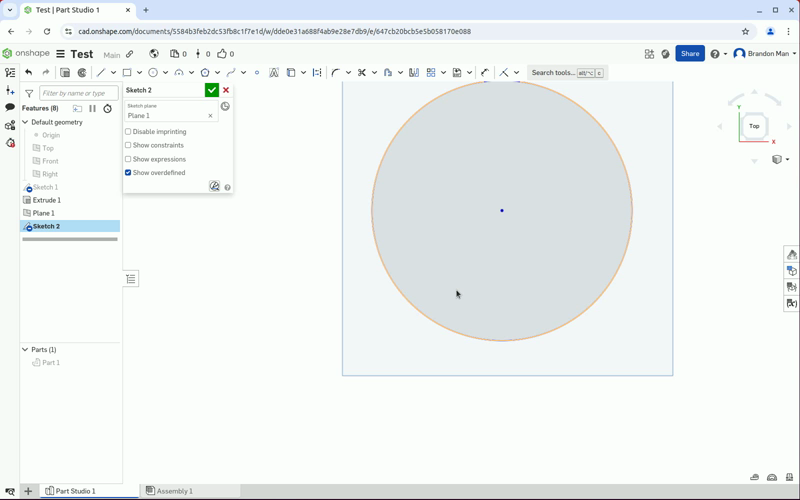
scroll(-6)
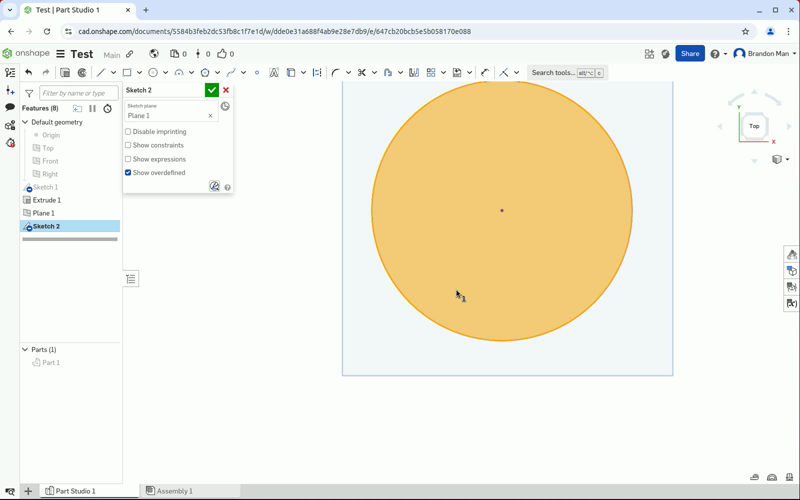
scroll(-6)
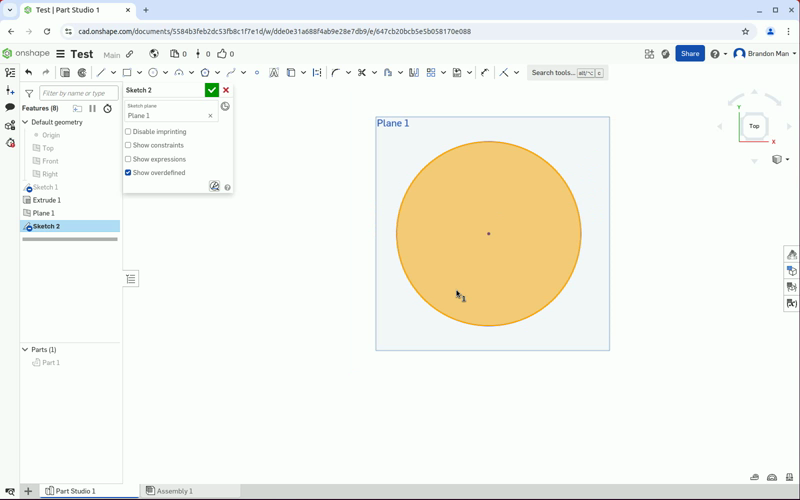
scroll(-6)
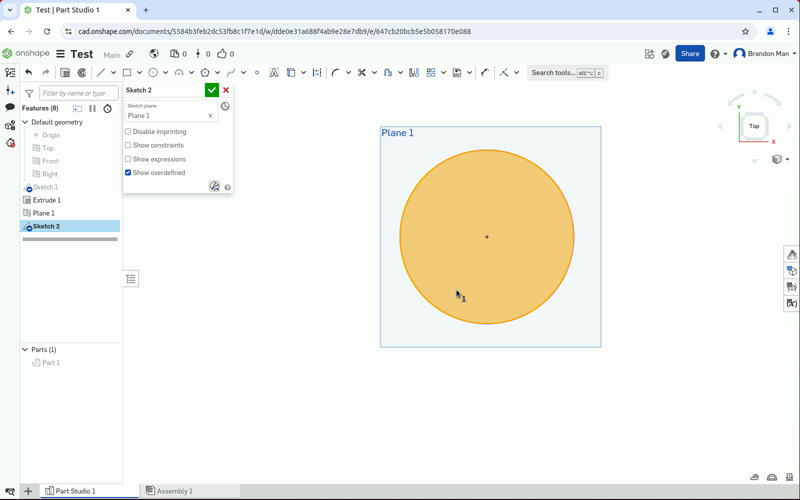
scroll(-6)
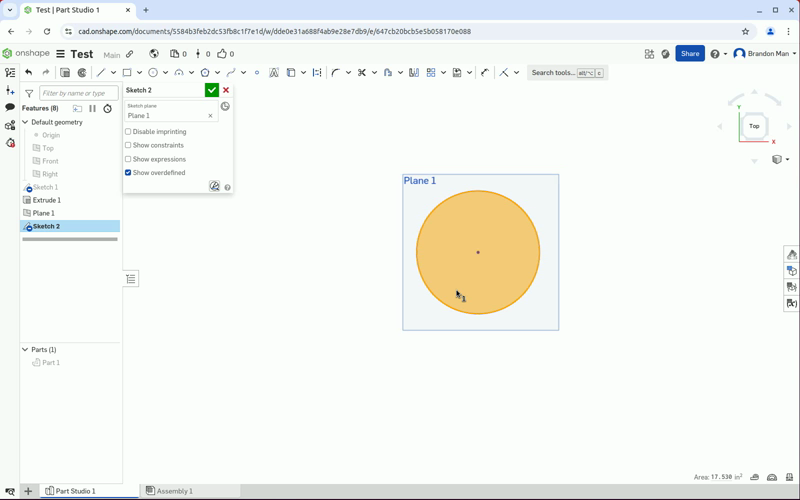
scroll(-6)
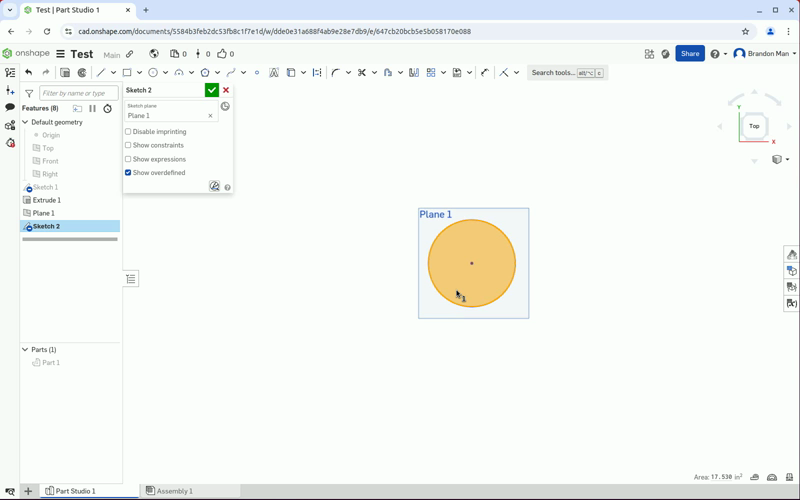
scroll(-6)
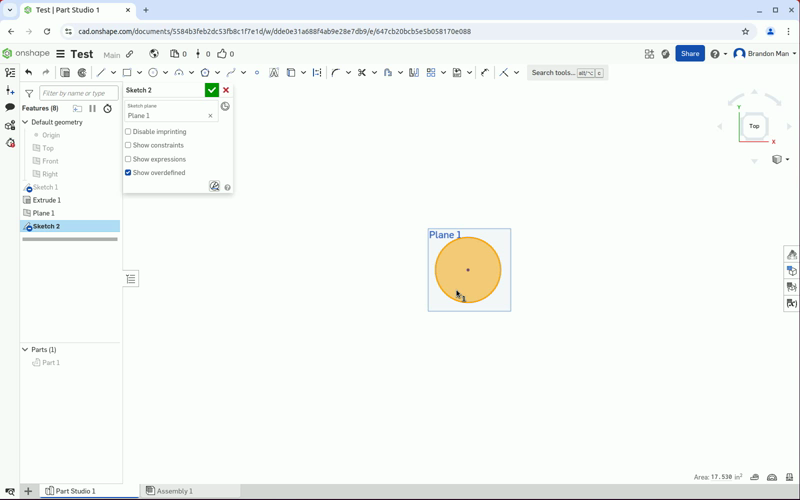
scroll(-6)
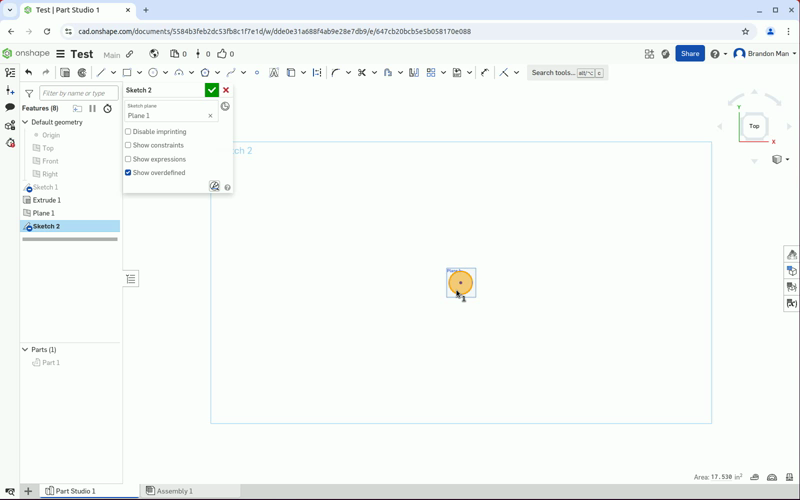
mouse_move(73, 352)
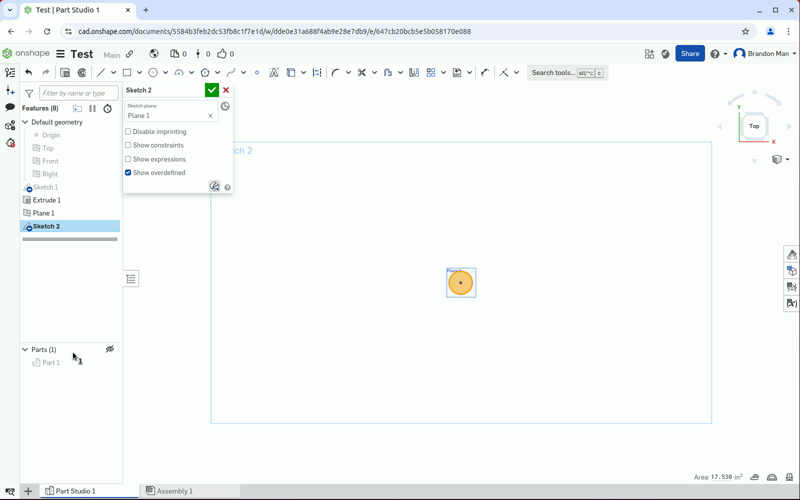
key(shift+y)
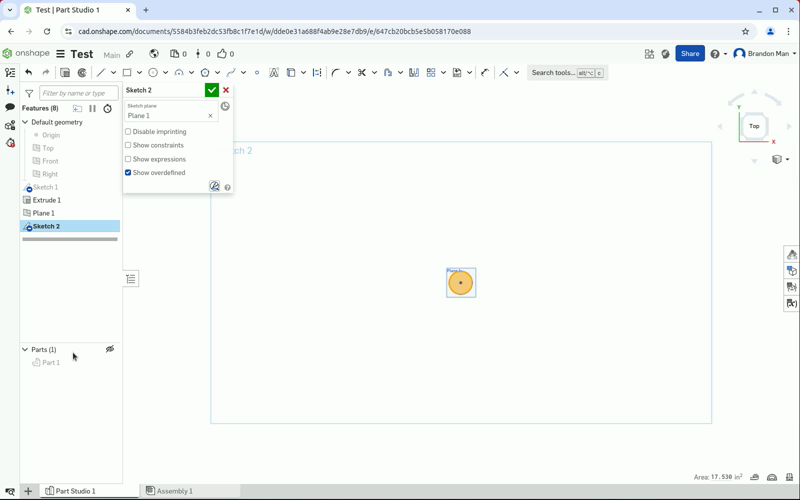
key(shift+e)
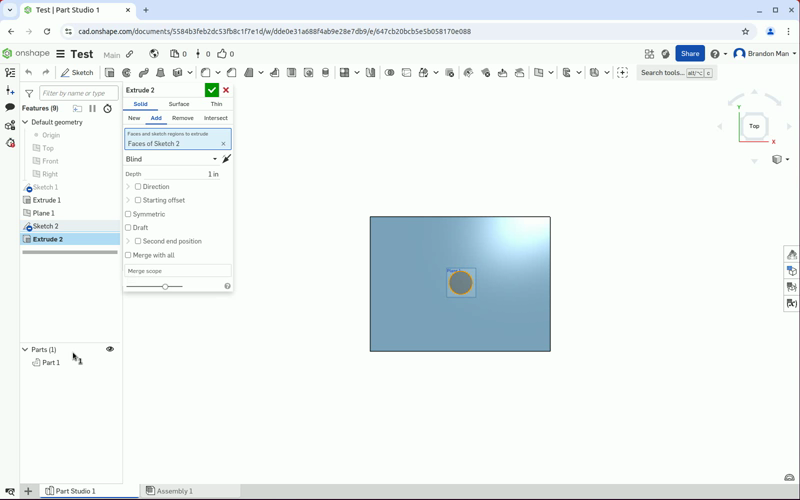
mouse_move(143, 106)
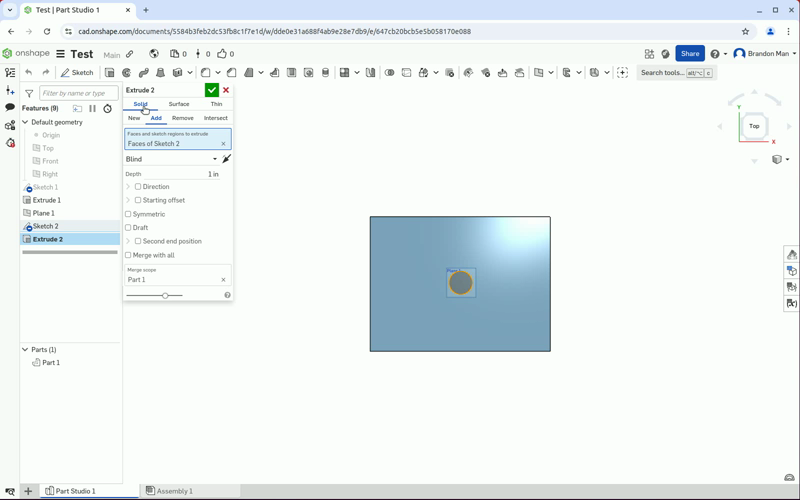
click(143, 106)
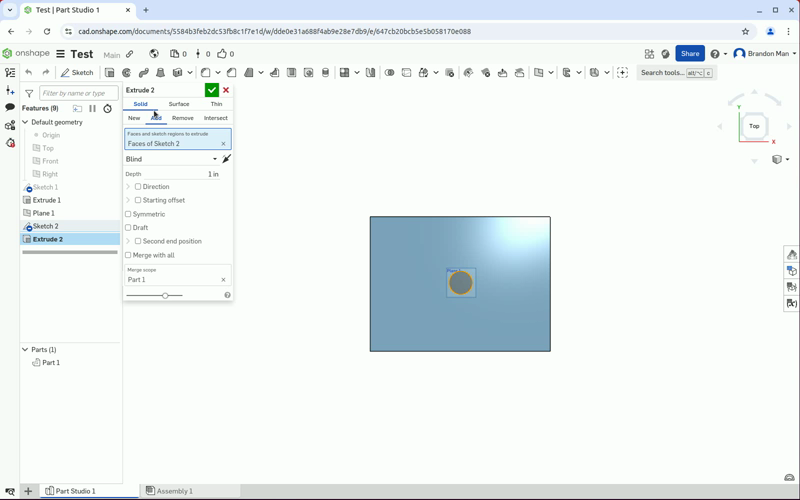
mouse_move(186, 120)
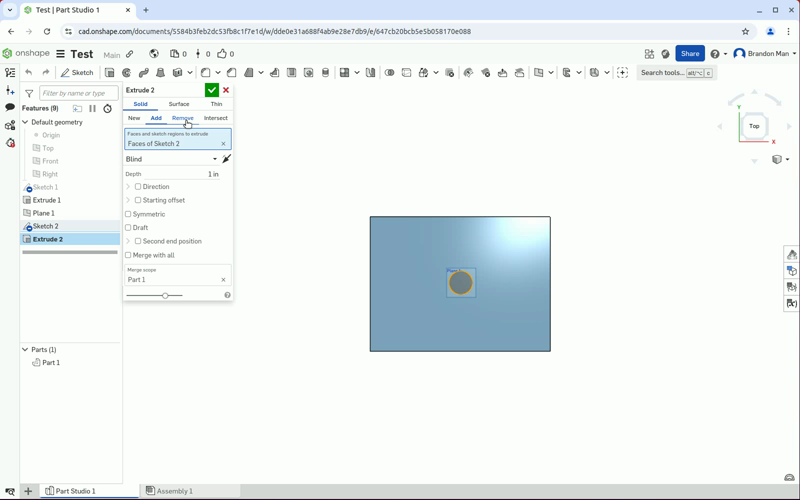
click(186, 120)
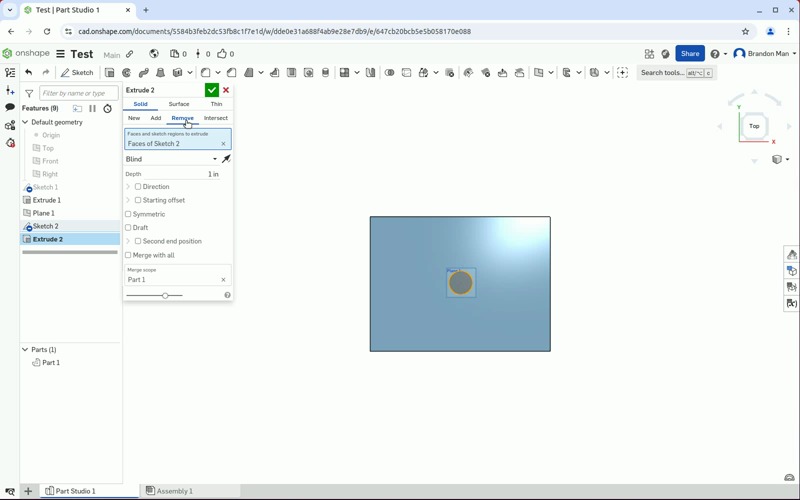
key(tab, 4)
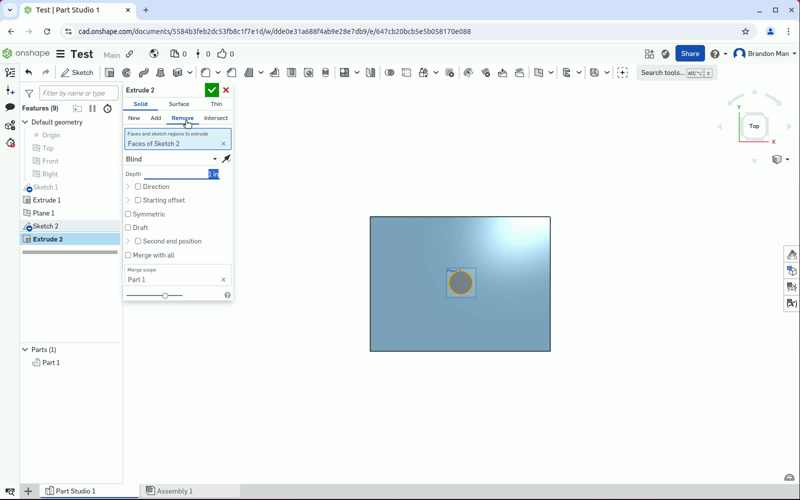
text(11.554)
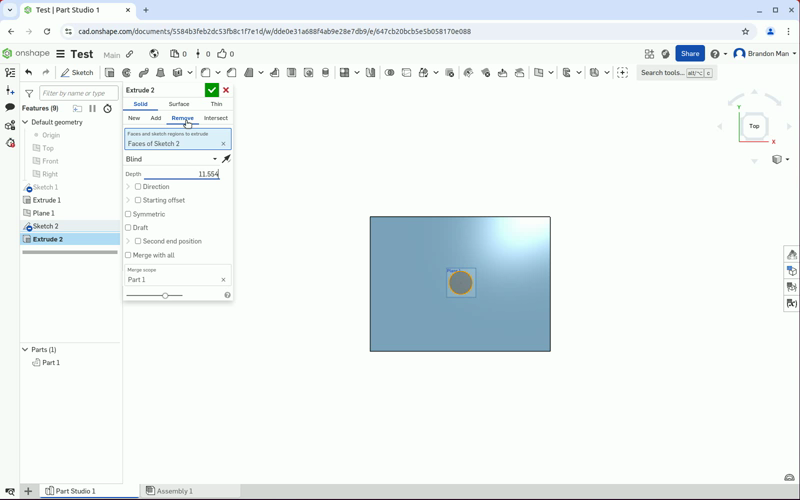
key(tab, 6)
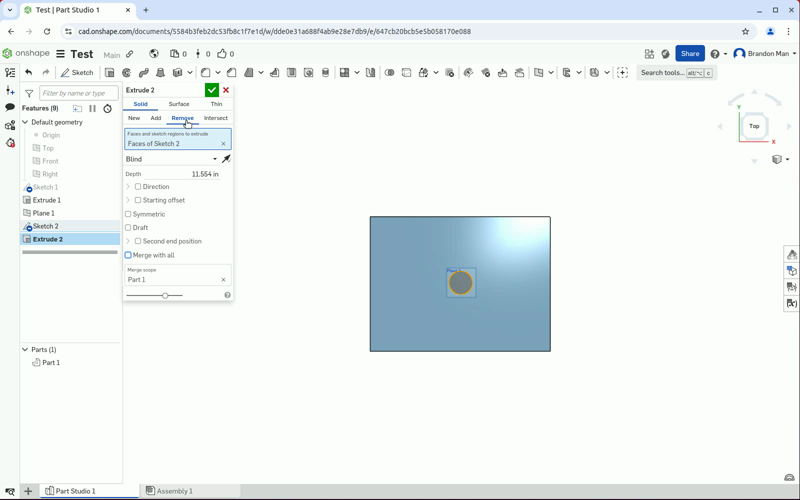
key(space)
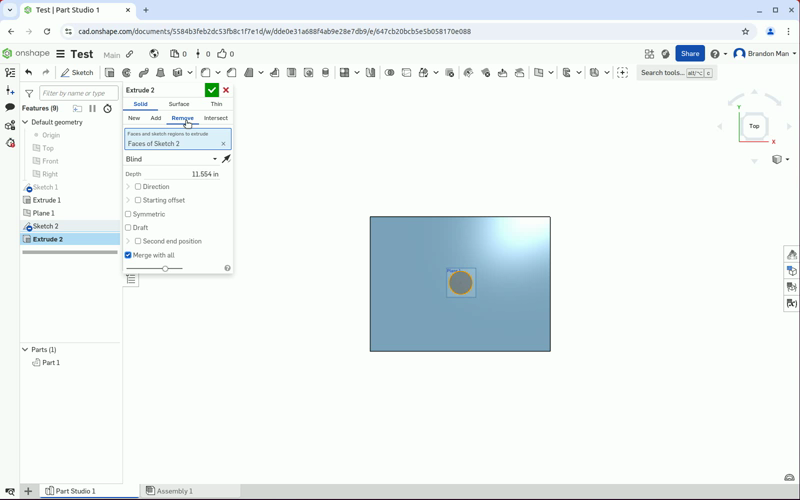
key(enter)
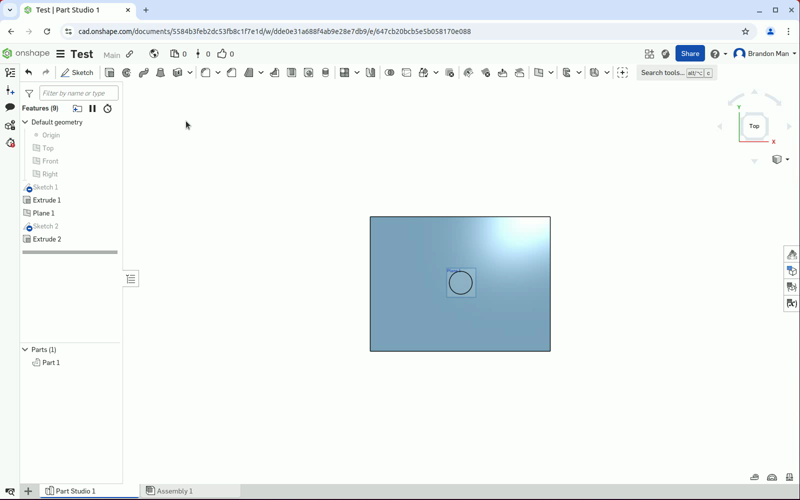
key(shift+h)
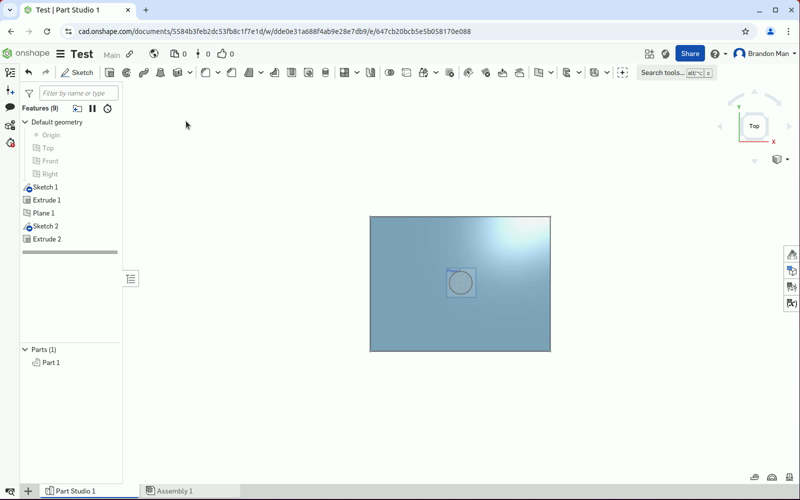
key(shift+h)
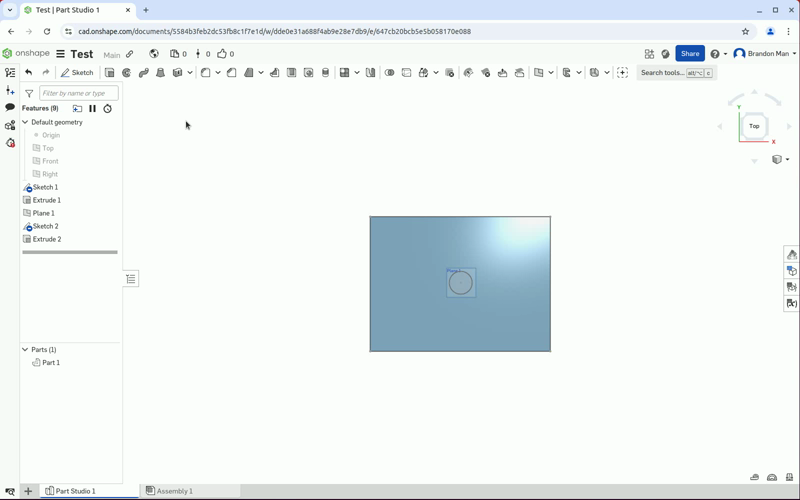
key(shift+7)
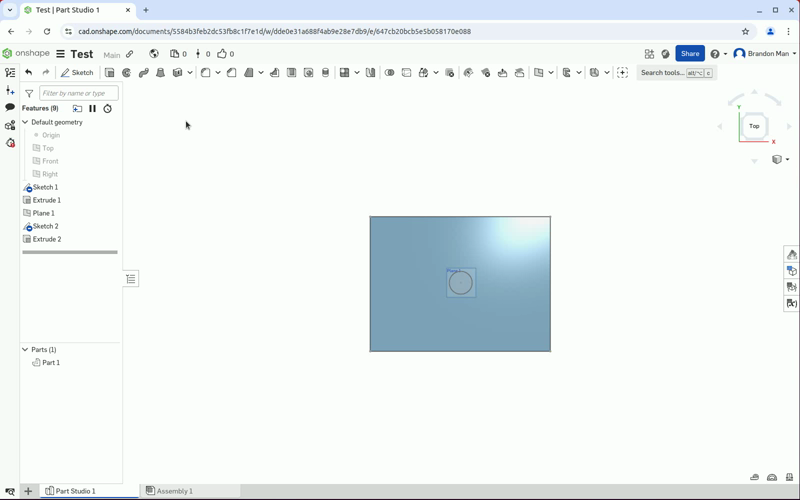
key(up, 3)
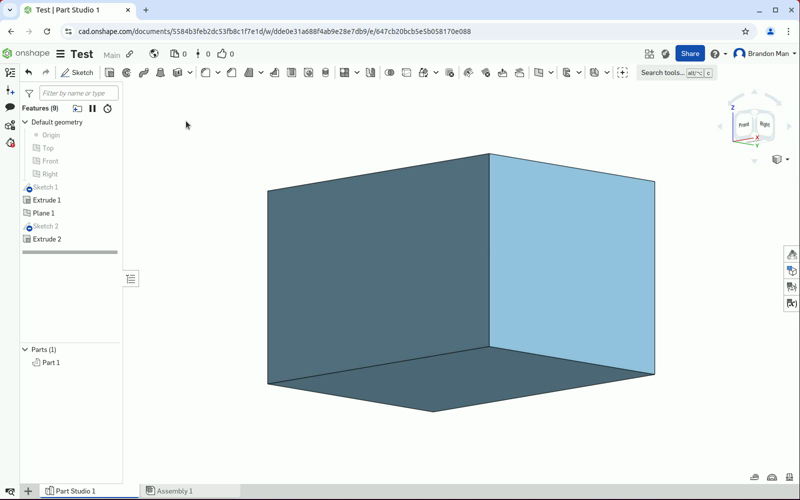
key(left, 3)
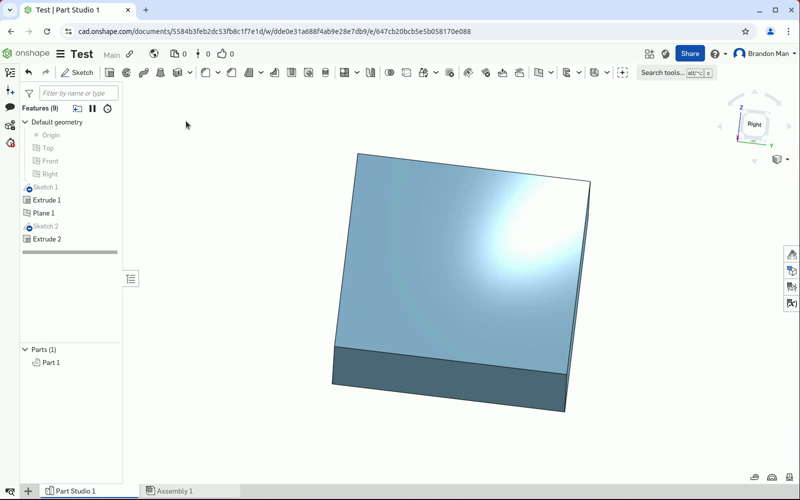
key(right, 3)
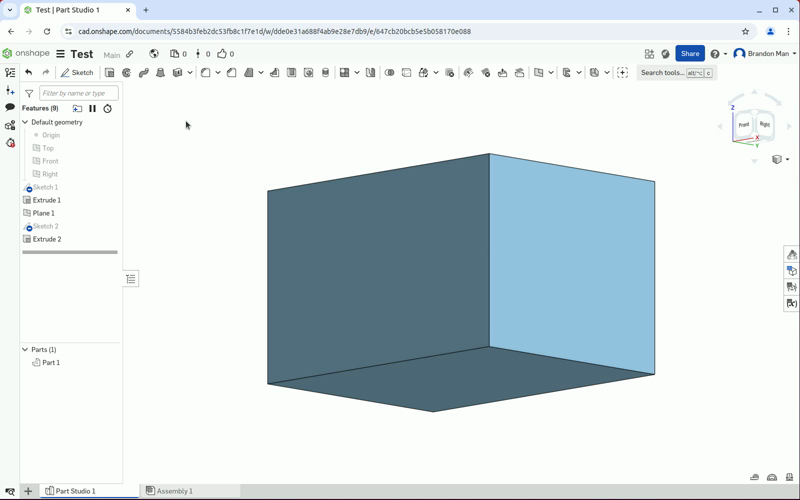
key(down, 3)
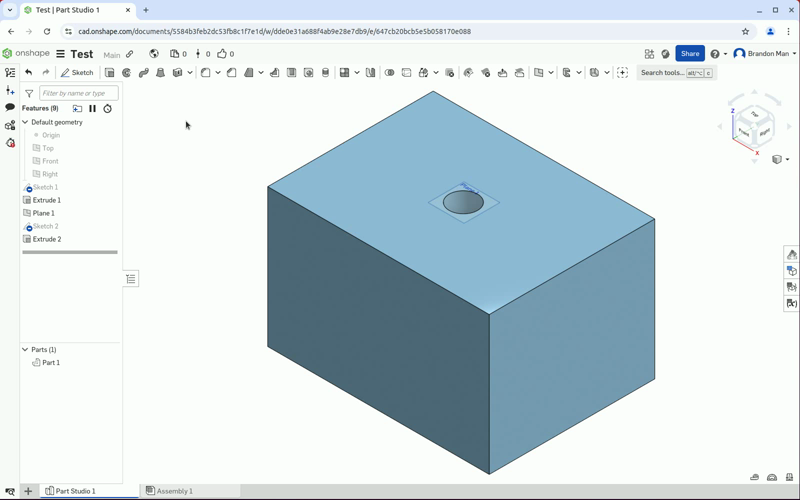
mouse_move(73, 189)
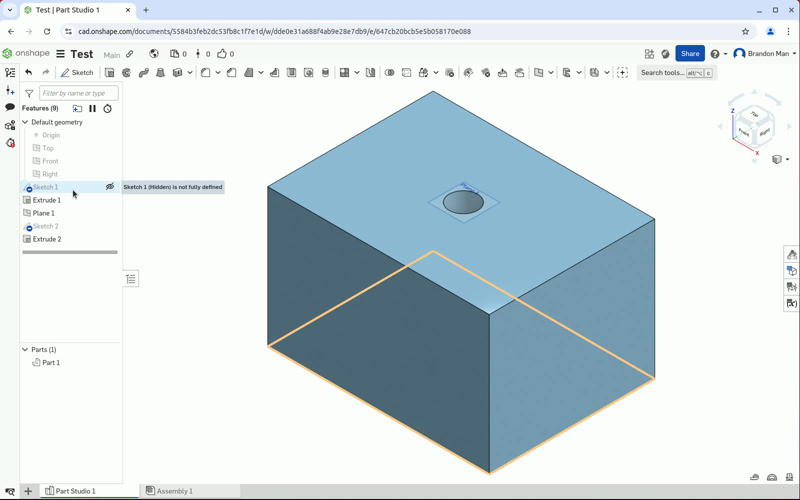
click(73, 189)